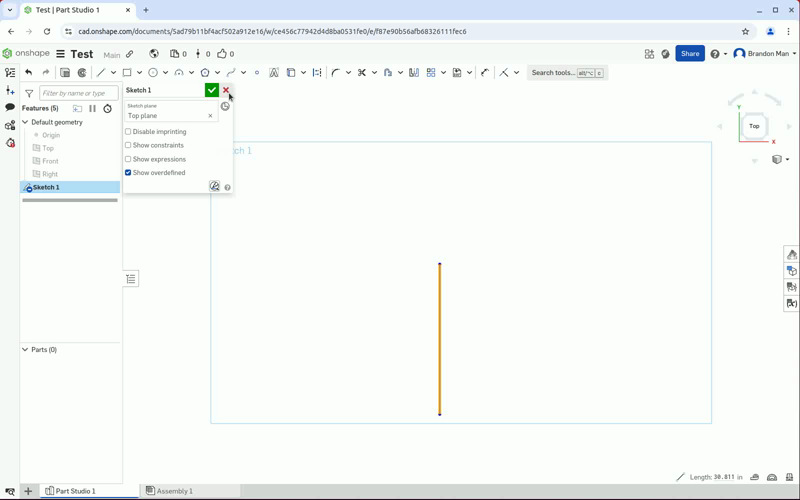
key(shift+h)
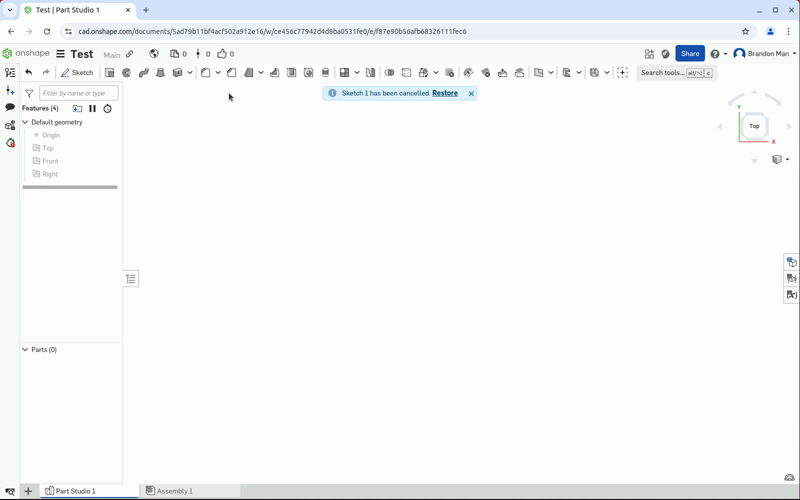
mouse_move(73, 352)
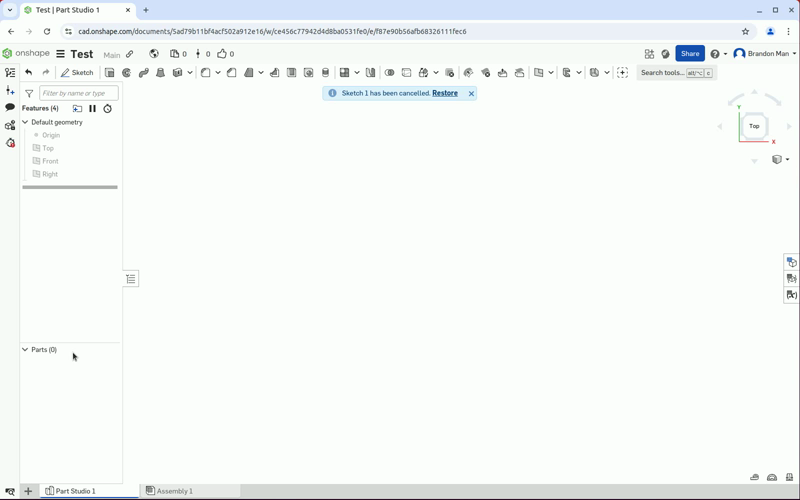
key(y)
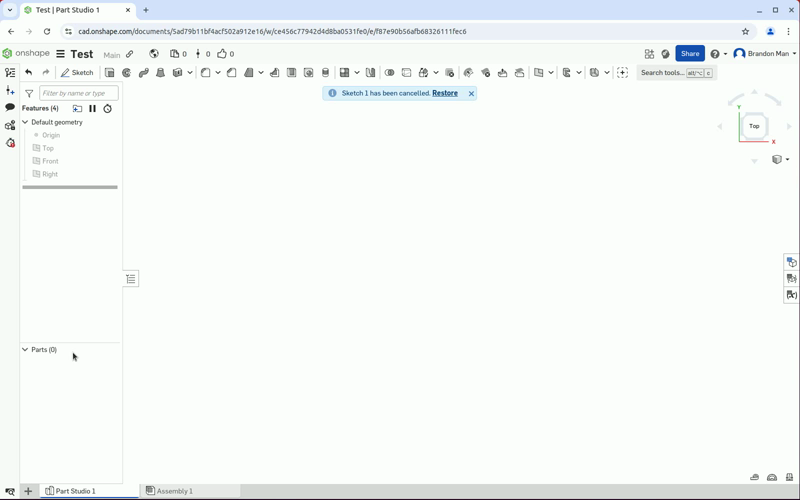
key(shift+p)
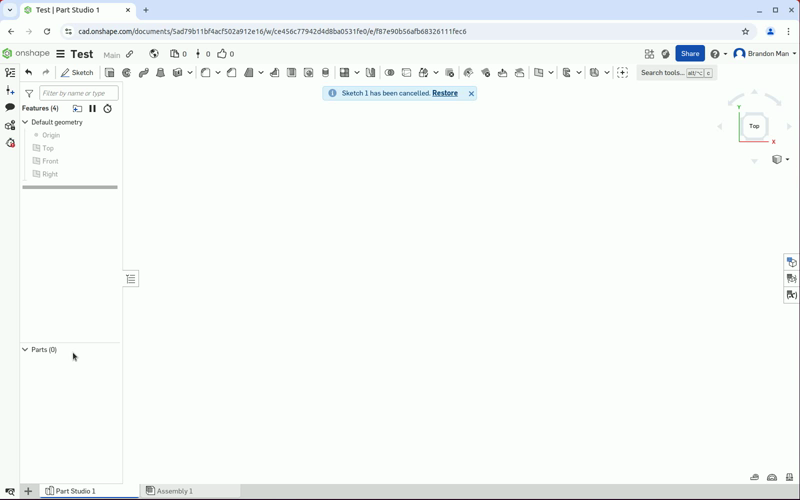
key(space)
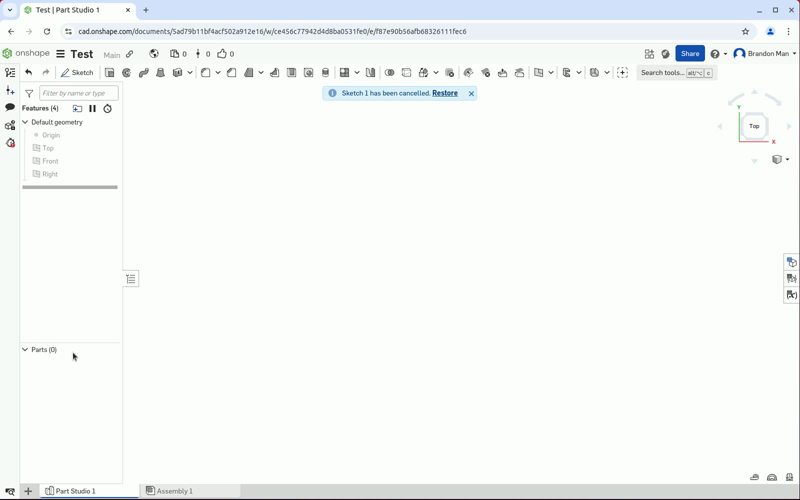
key_down(shift)
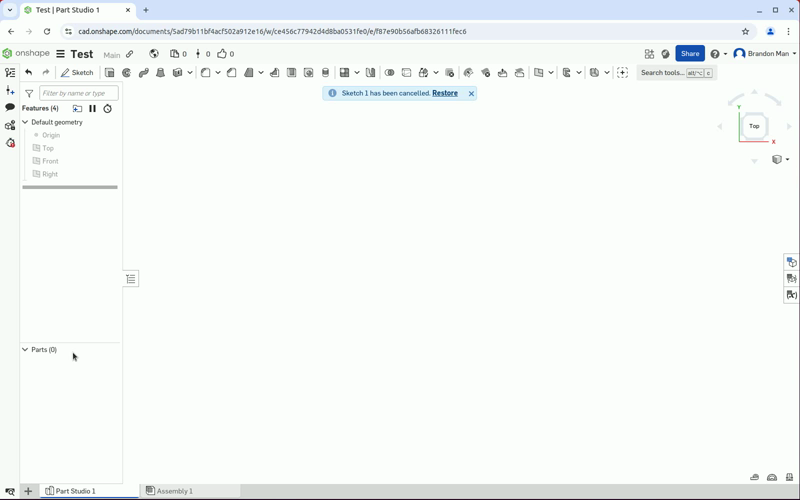
key(up)
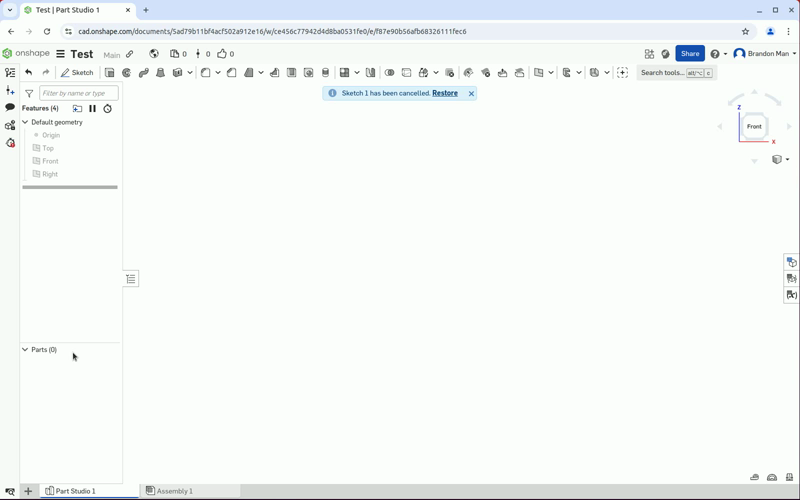
key_up(shift)
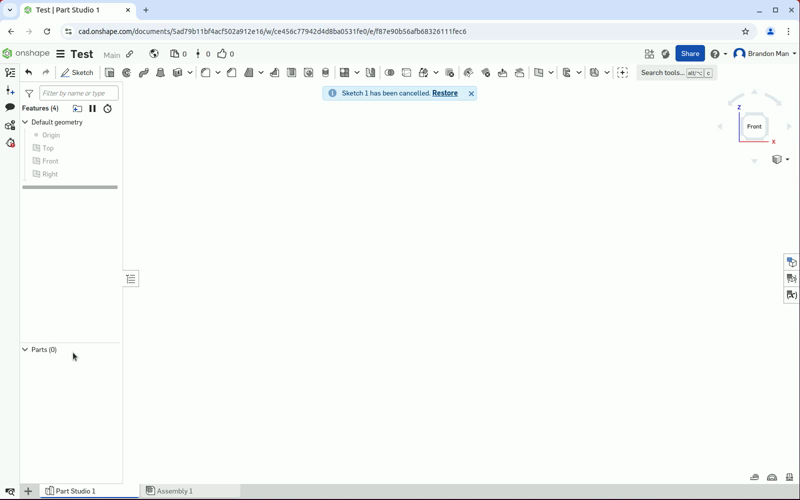
key(space)
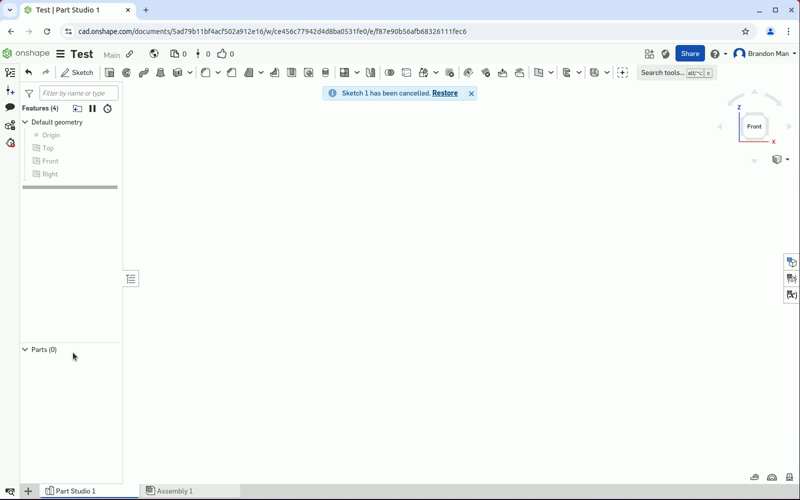
key_down(shift)
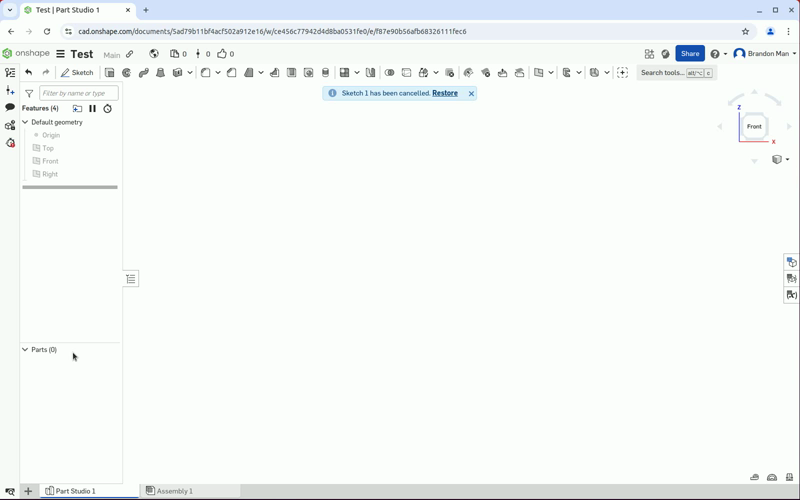
key(left)
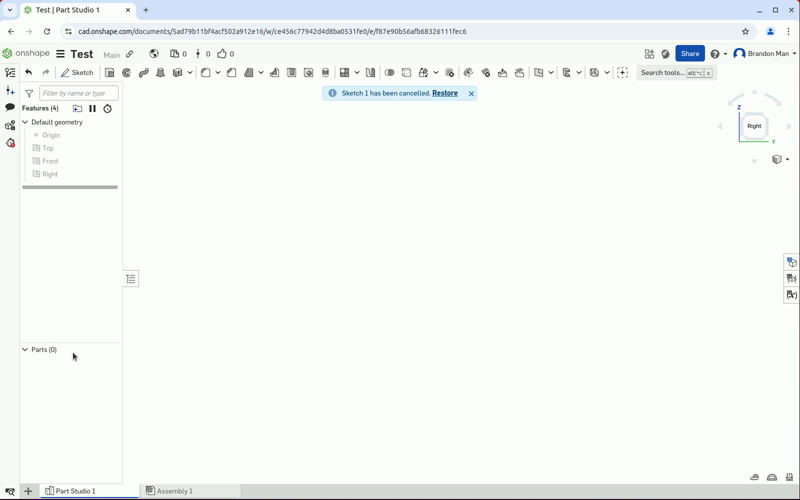
key_up(shift)
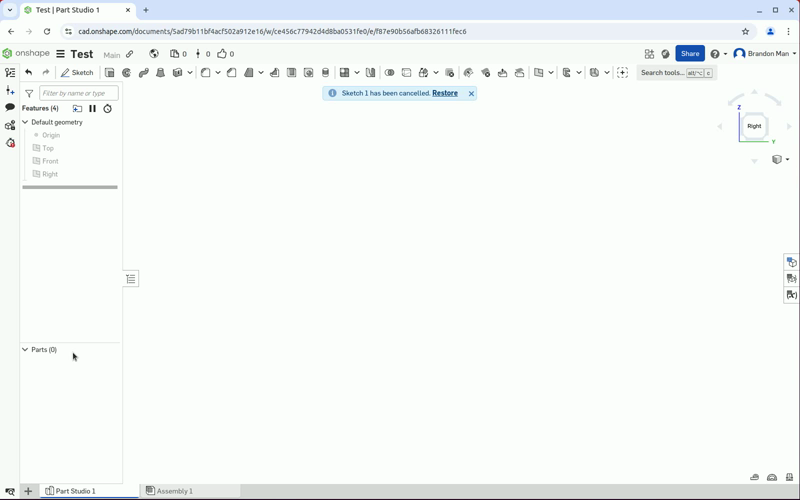
mouse_move(73, 352)
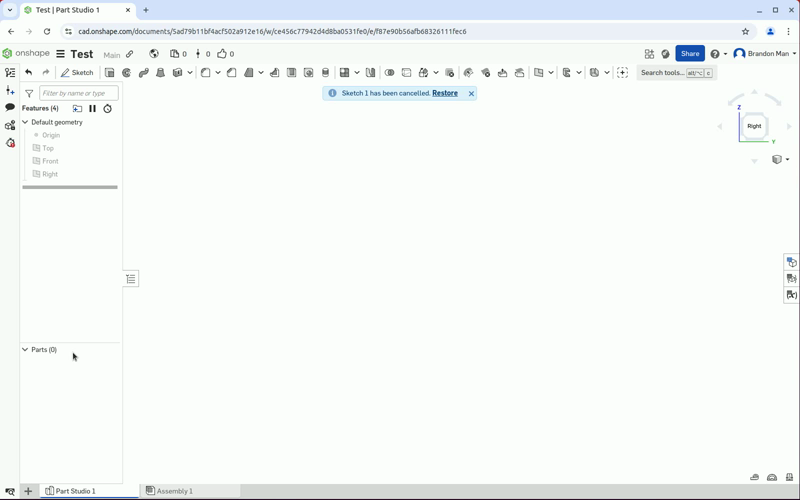
key(shift+y)
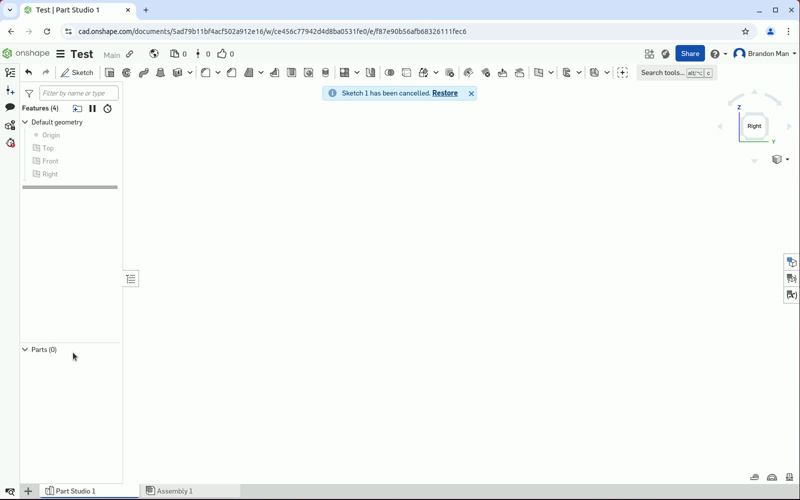
key(shift+s)
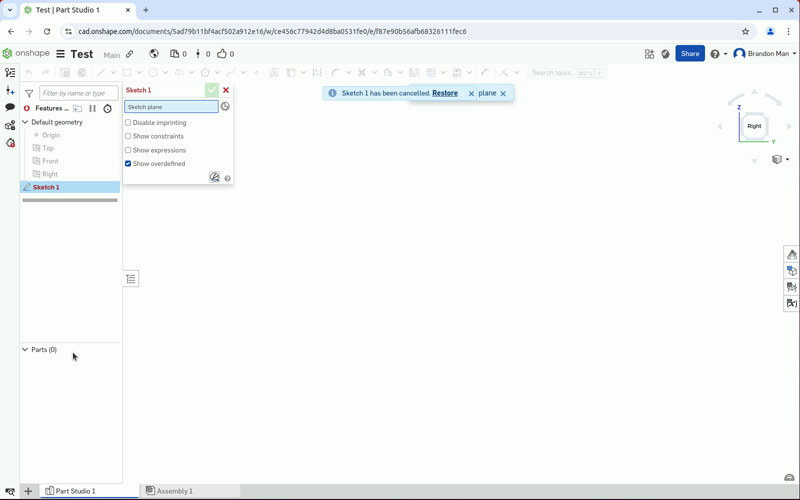
mouse_move(73, 176)
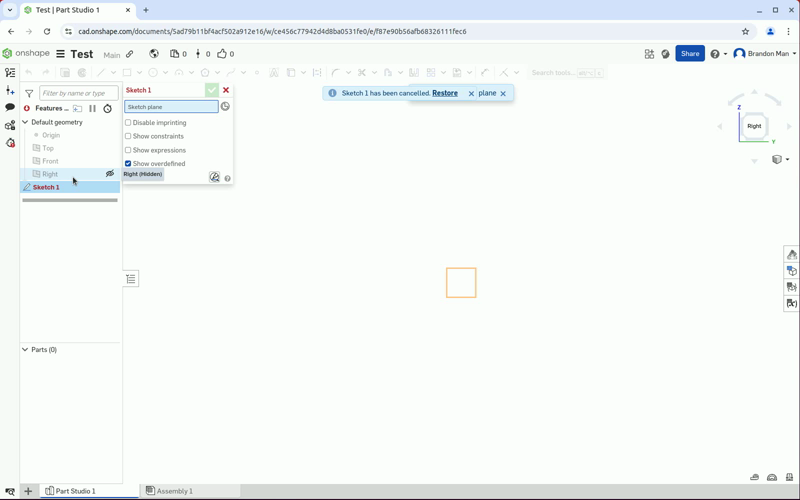
click(73, 176)
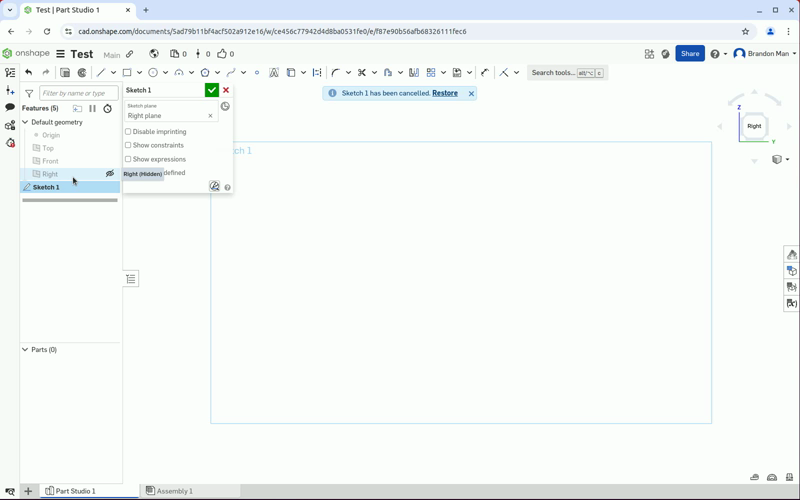
mouse_move(73, 352)
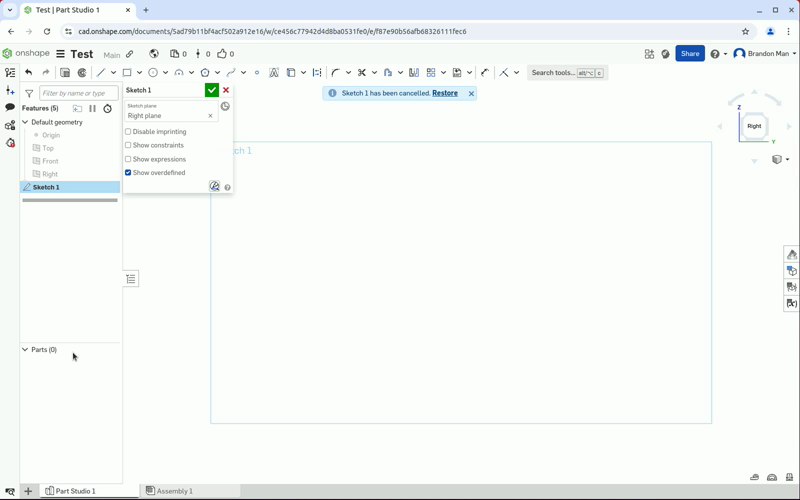
key(y)
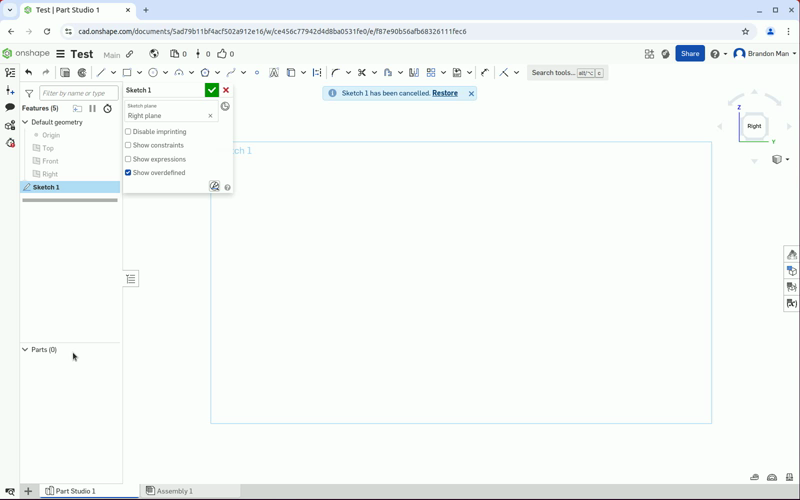
key(l)
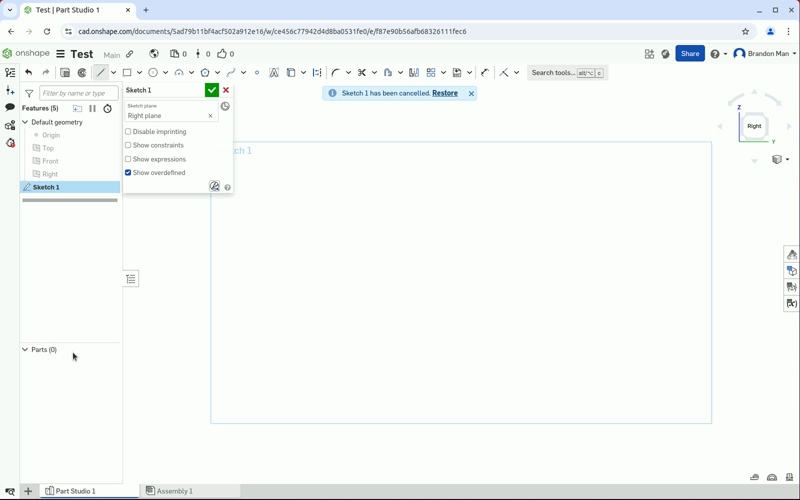
key_down(shift)
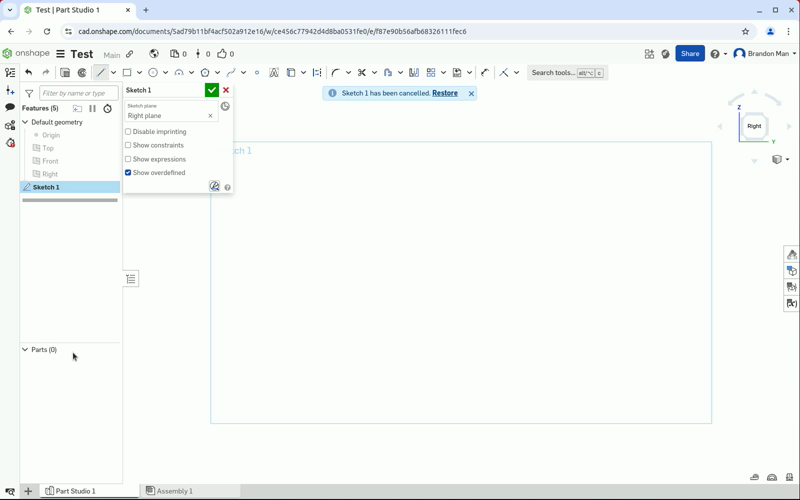
mouse_move(444, 325)
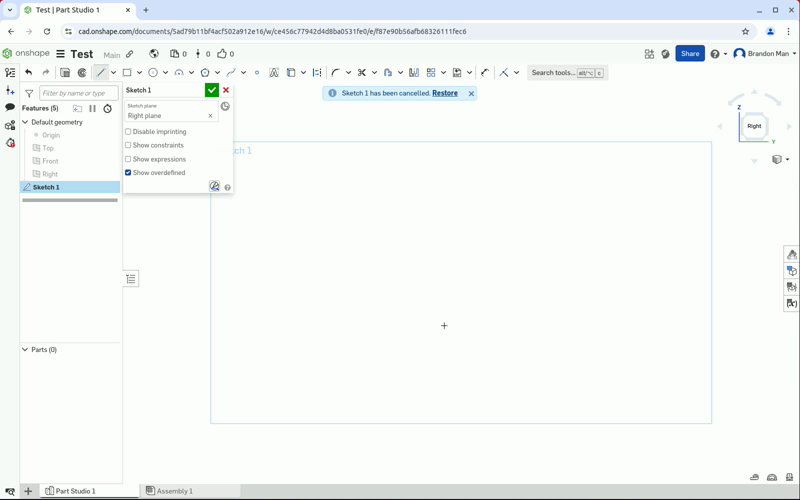
click(444, 325)
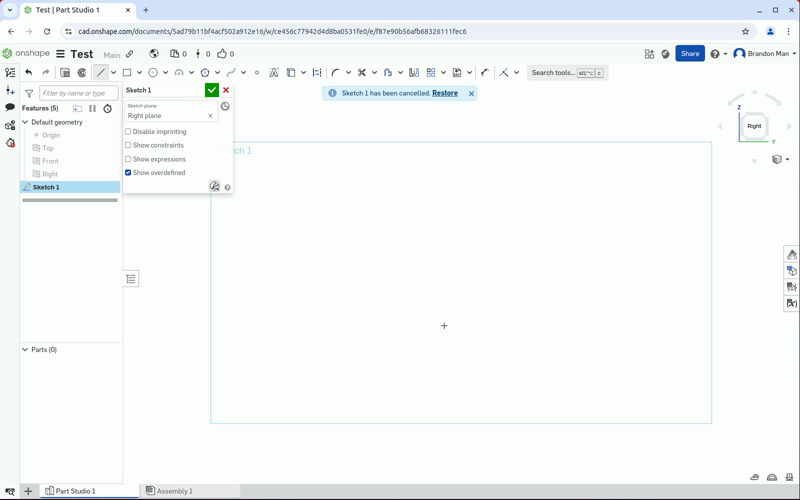
key_up(shift)
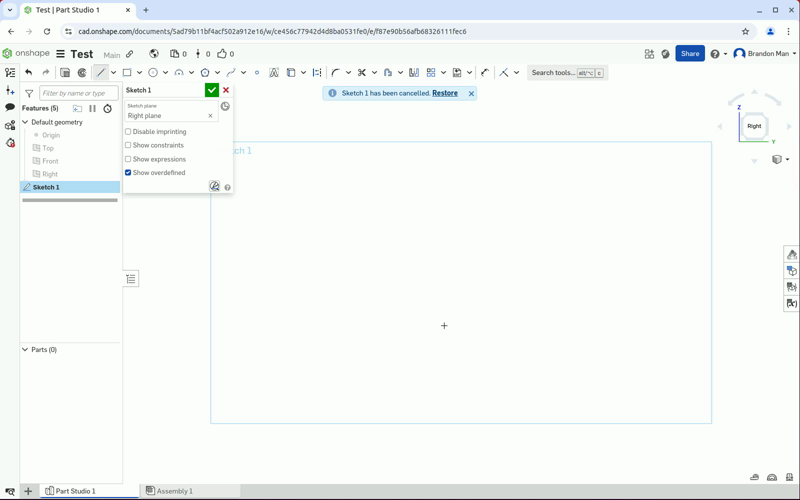
key_down(shift)
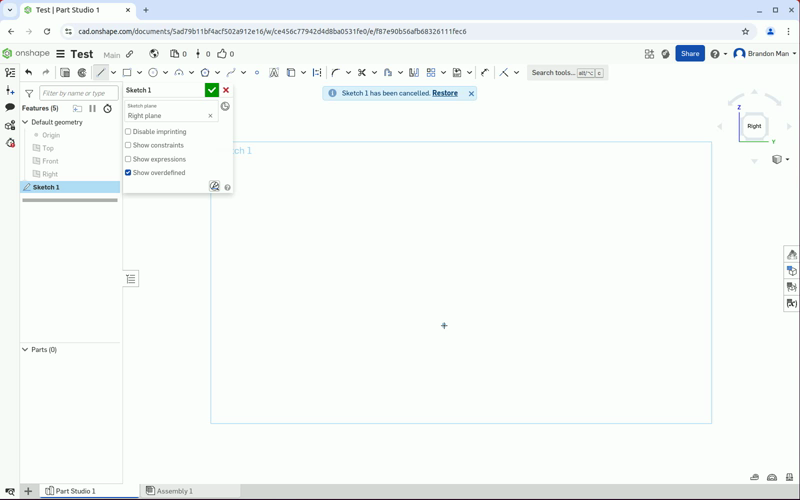
mouse_move(474, 325)
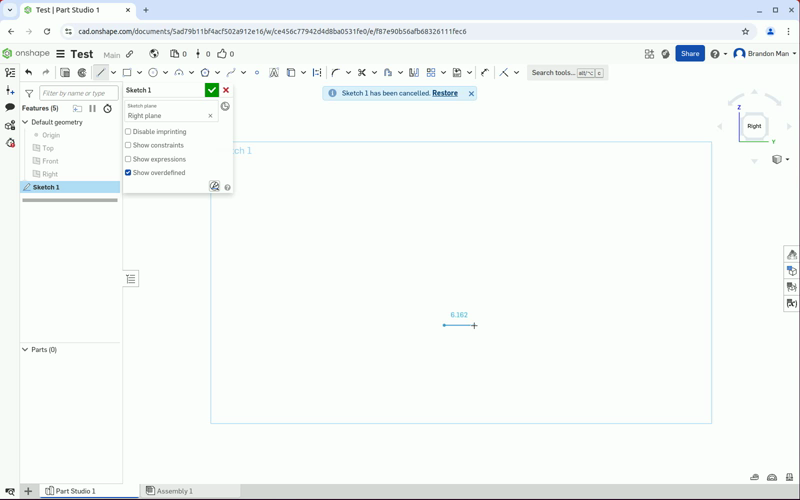
mouse_move(447, 325)
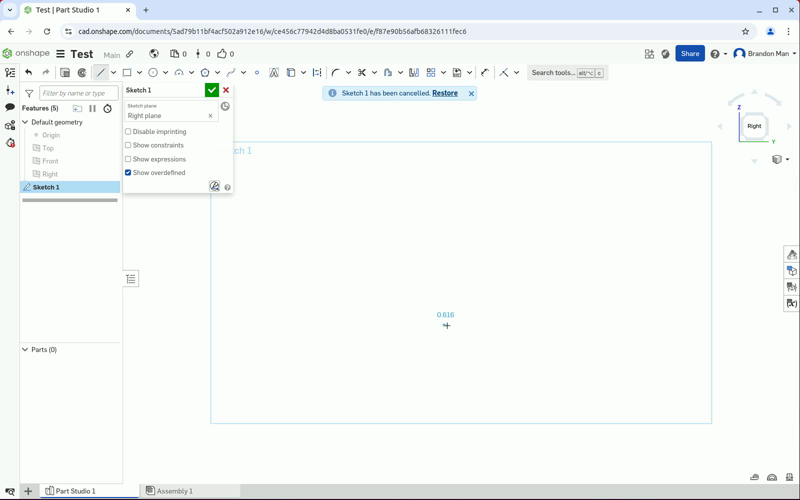
scroll(6)
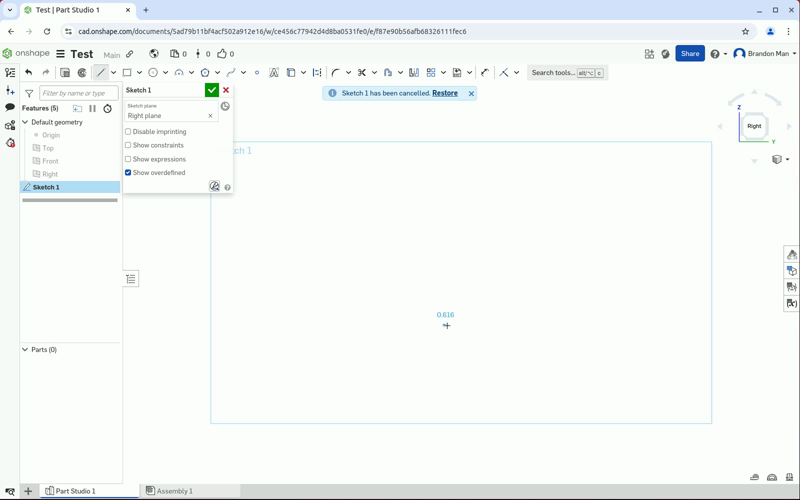
scroll(6)
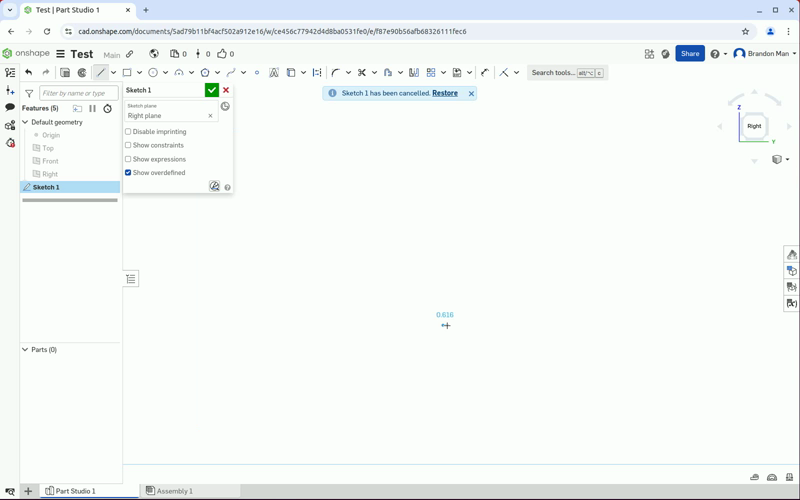
scroll(6)
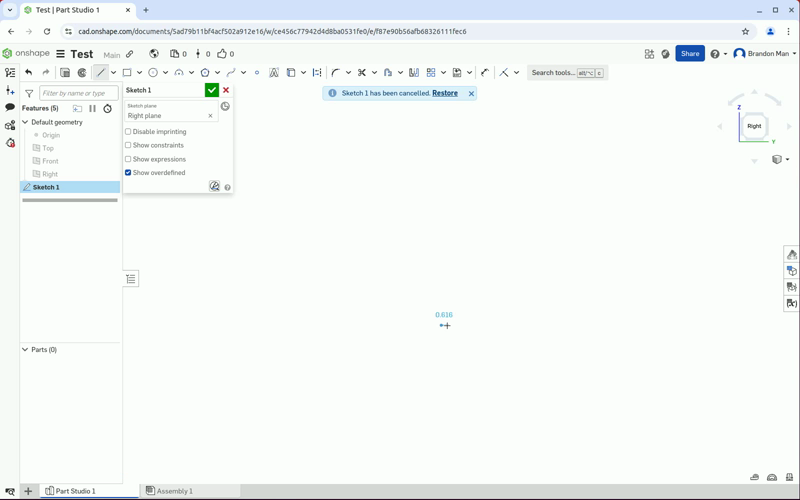
scroll(6)
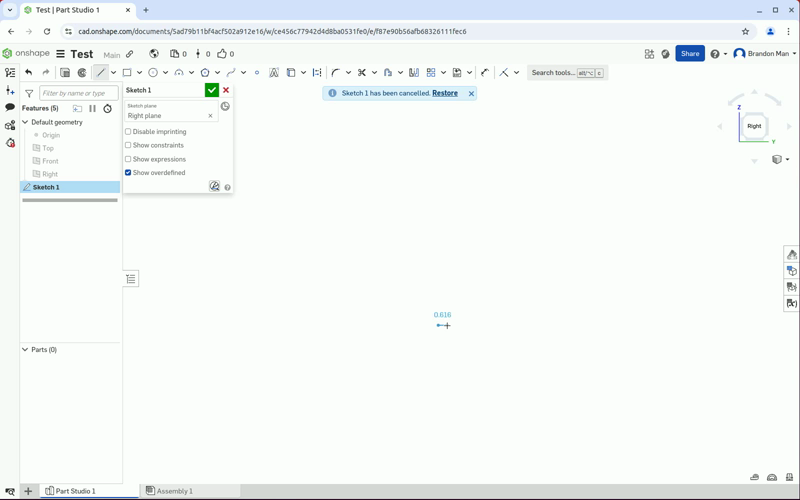
scroll(6)
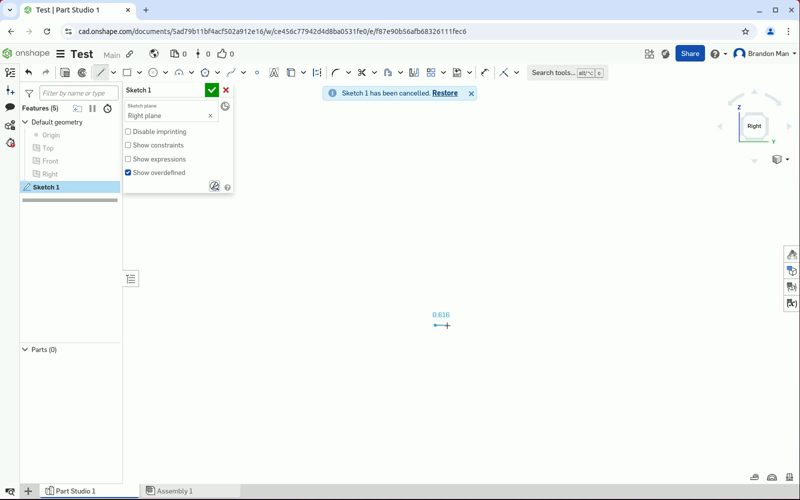
scroll(6)
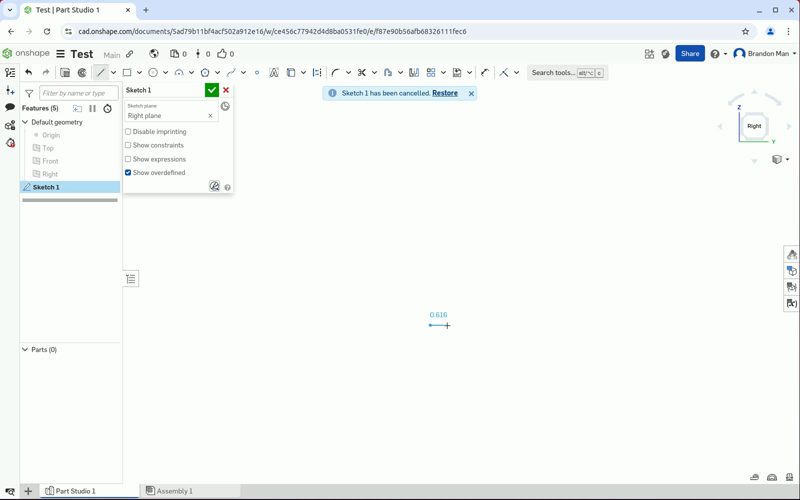
scroll(6)
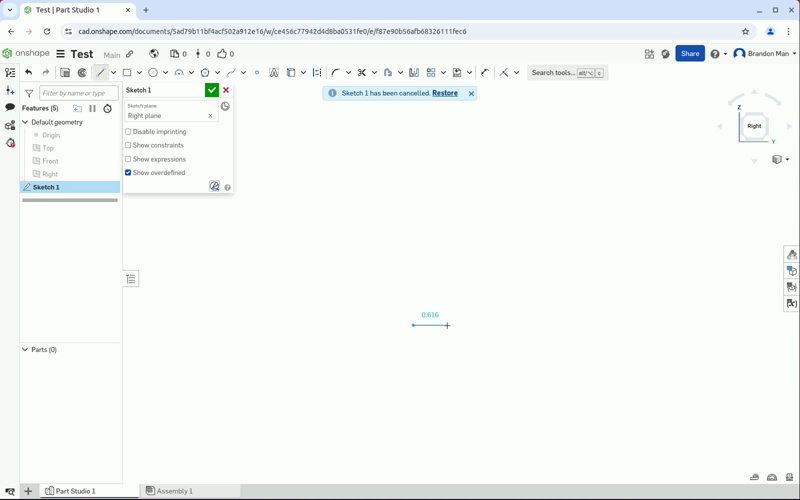
click(447, 325)
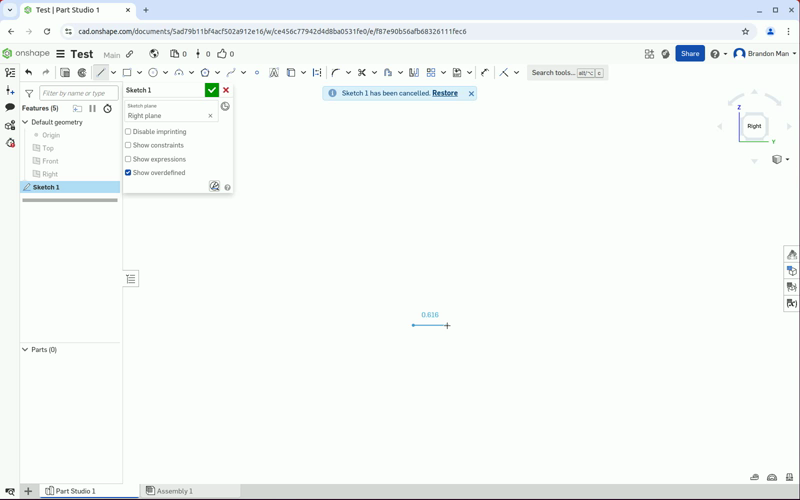
scroll(-6)
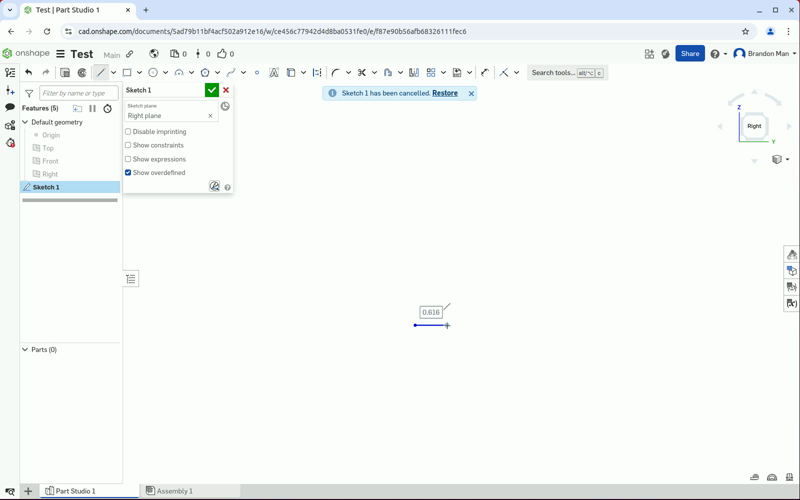
scroll(-6)
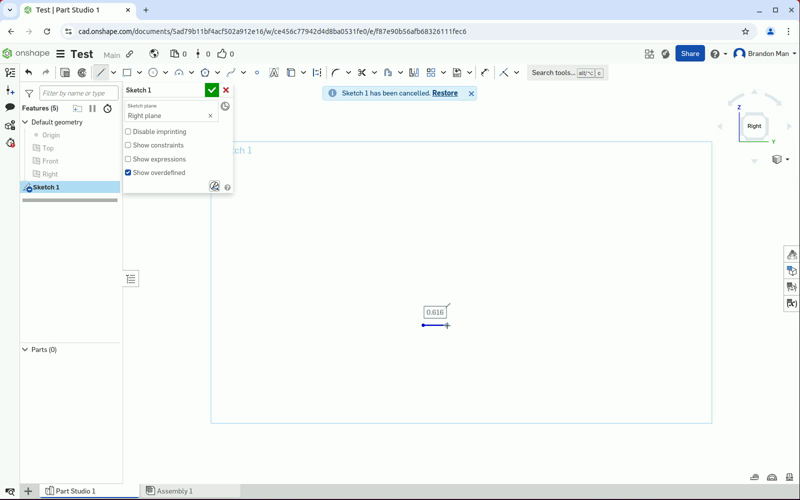
scroll(-6)
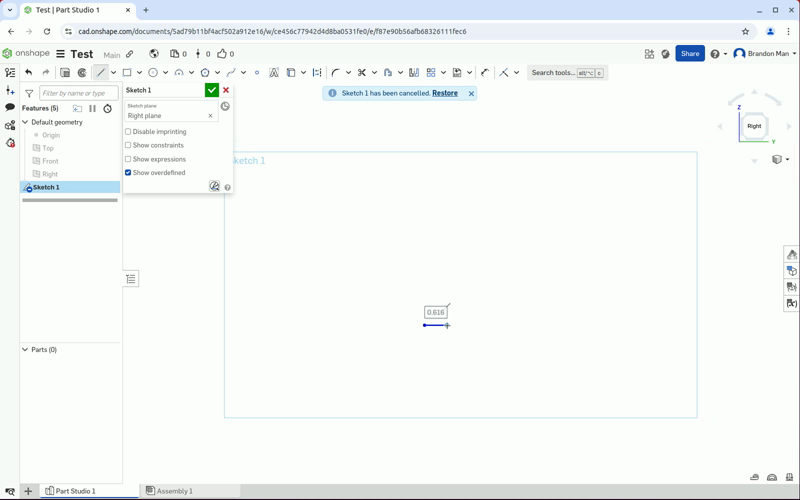
scroll(-6)
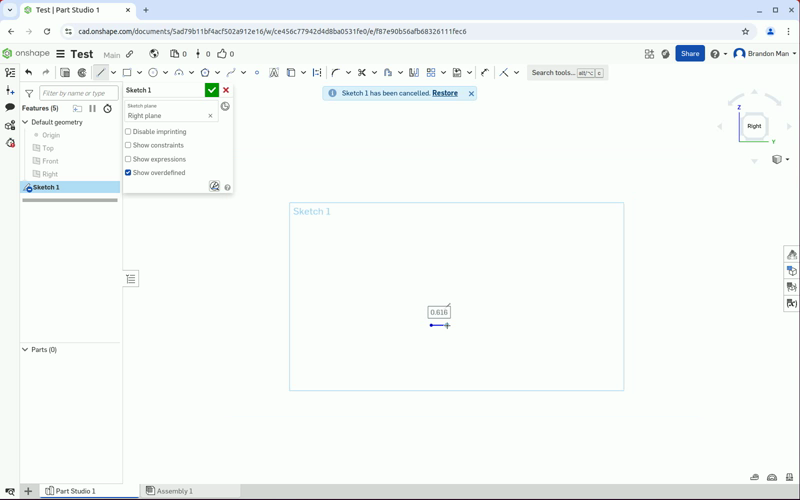
scroll(-6)
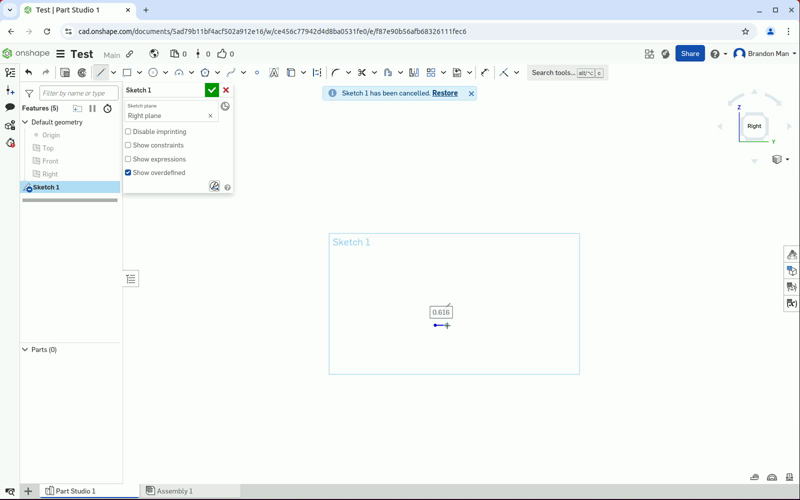
scroll(-6)
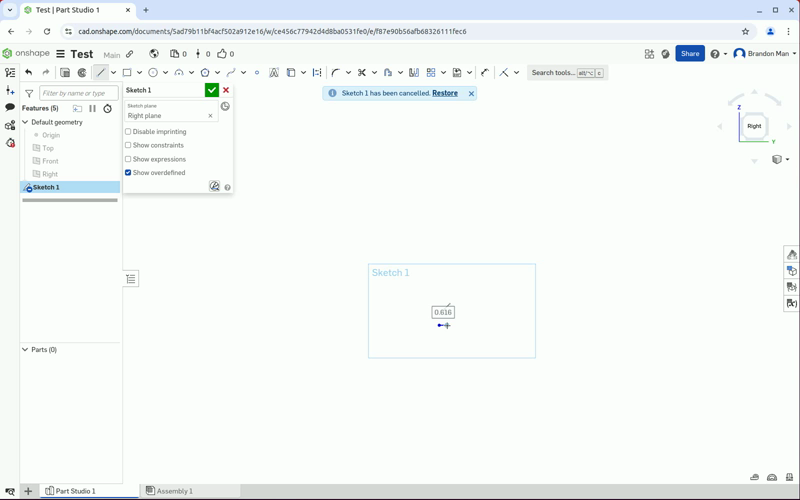
scroll(-6)
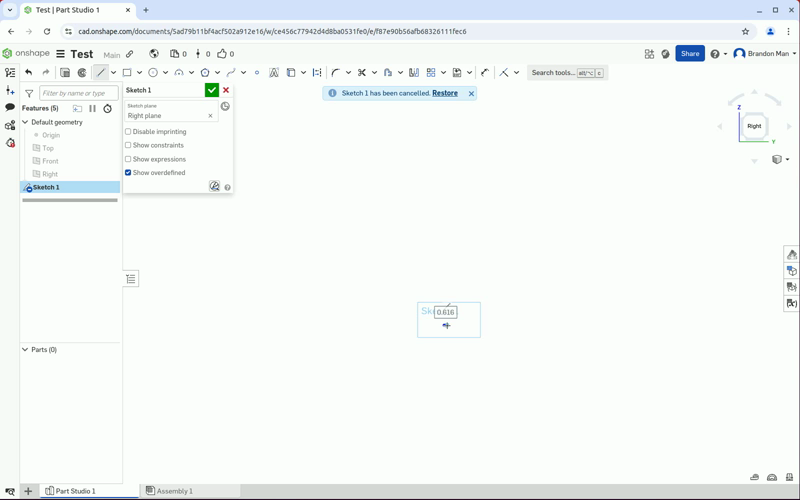
key_up(shift)
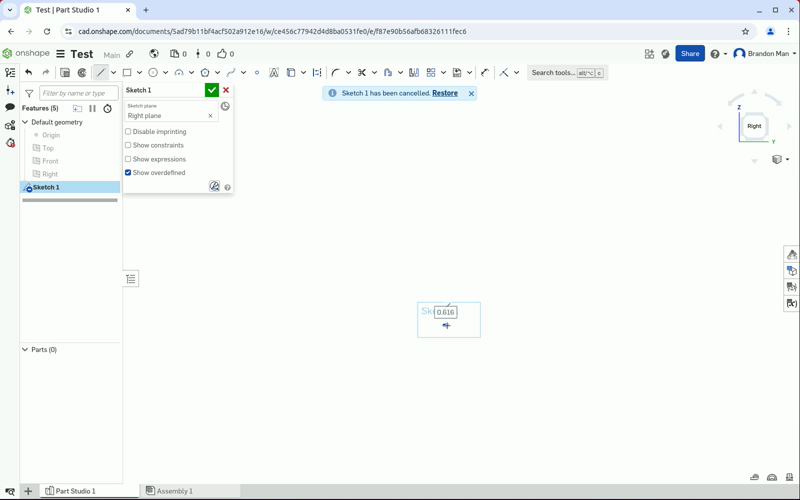
key_down(shift)
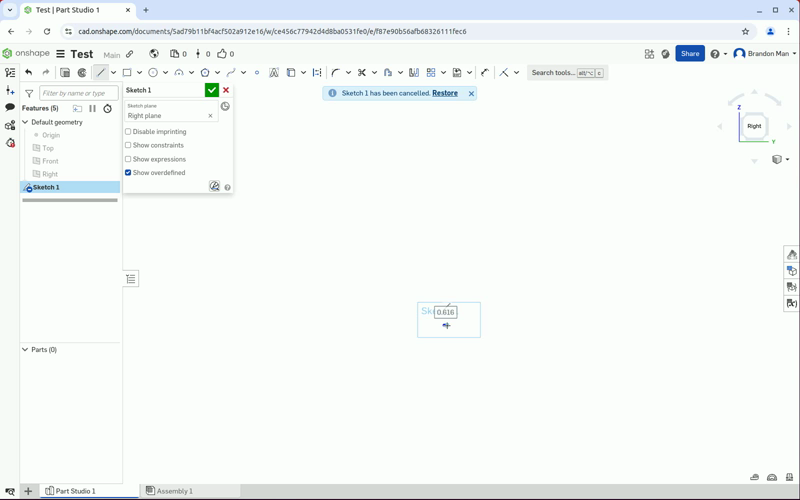
mouse_move(447, 195)
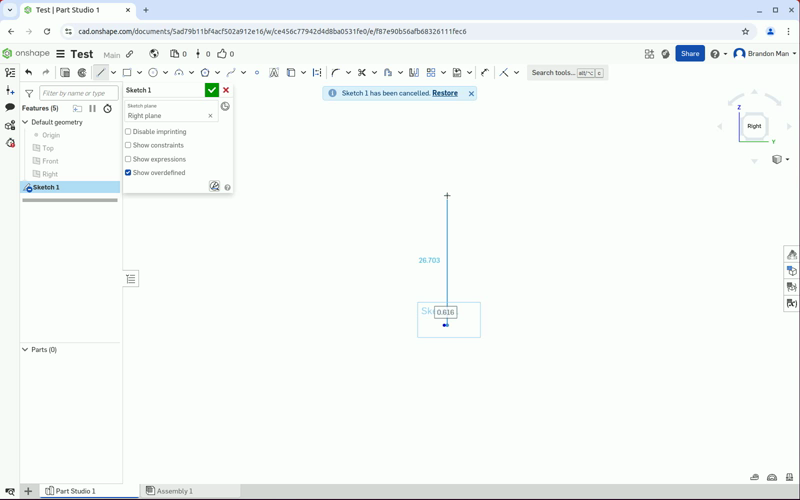
click(447, 195)
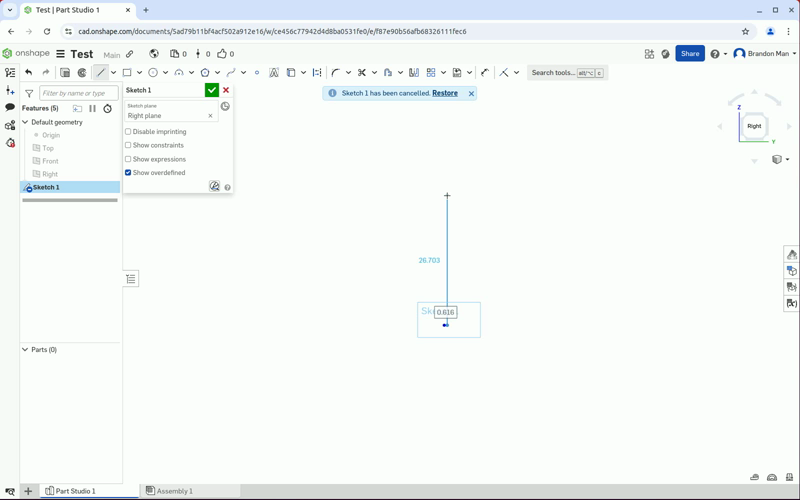
key_up(shift)
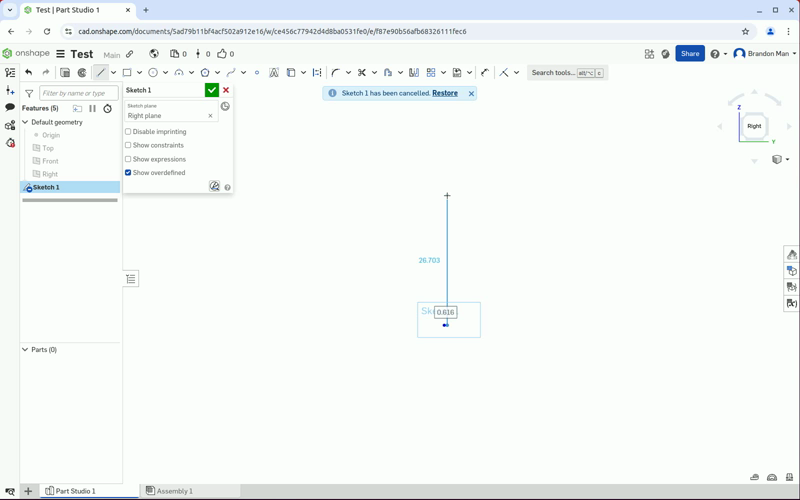
key_down(shift)
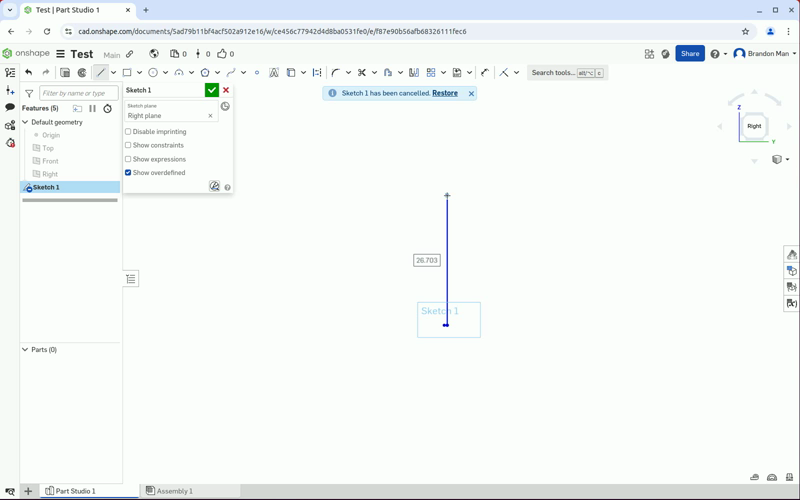
mouse_move(477, 195)
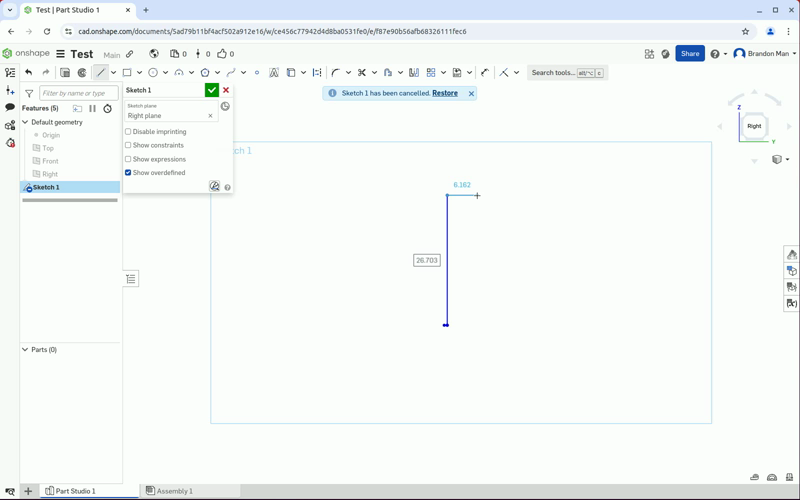
mouse_move(444, 195)
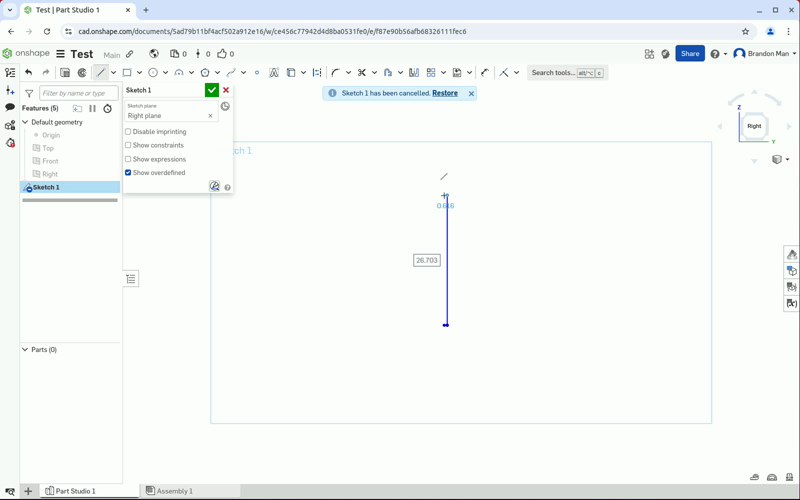
scroll(6)
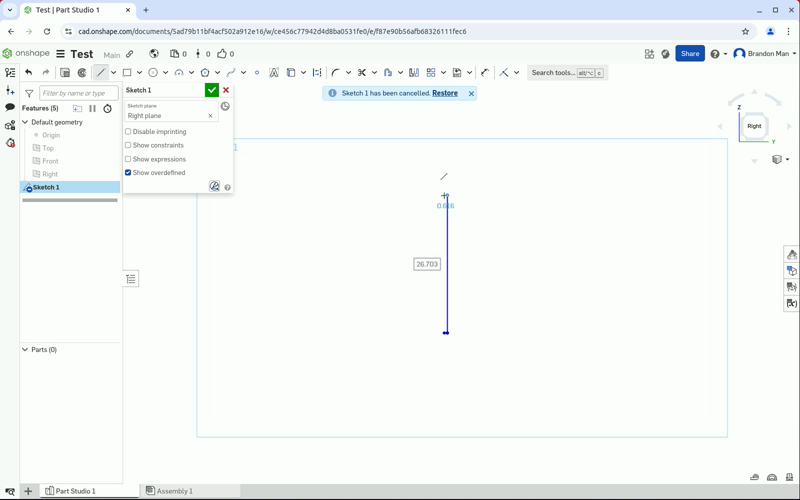
scroll(6)
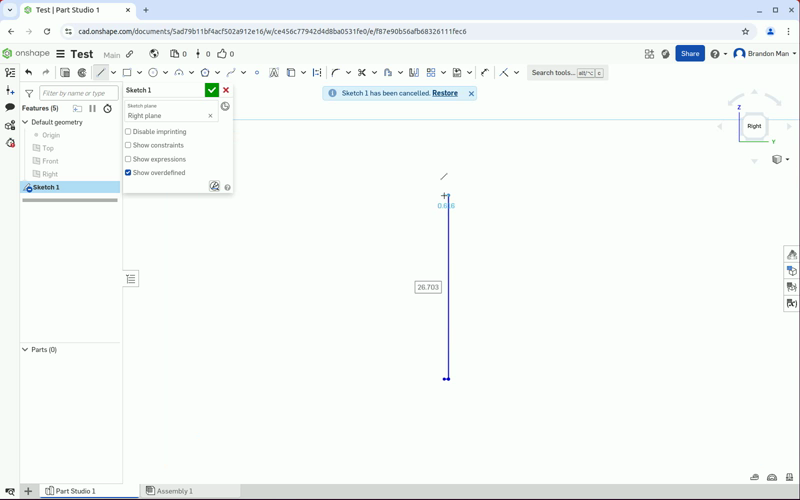
scroll(6)
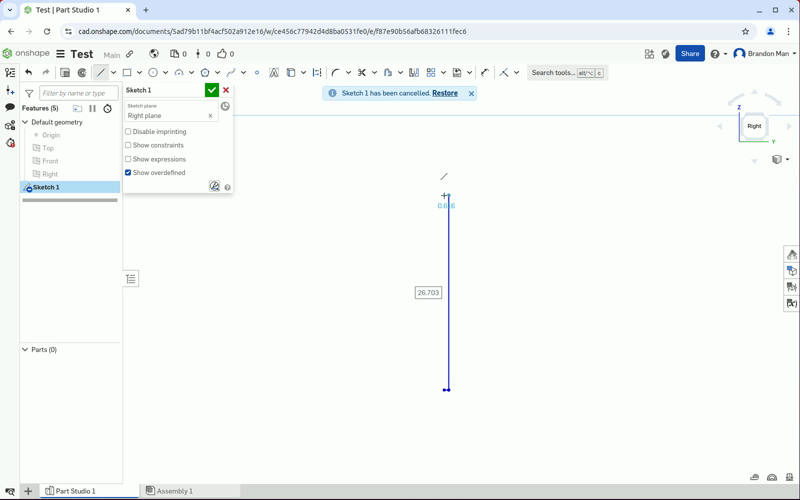
scroll(6)
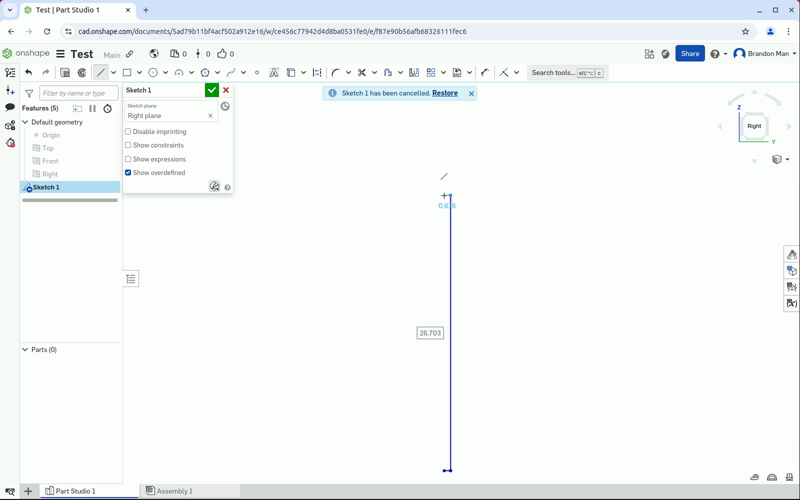
scroll(6)
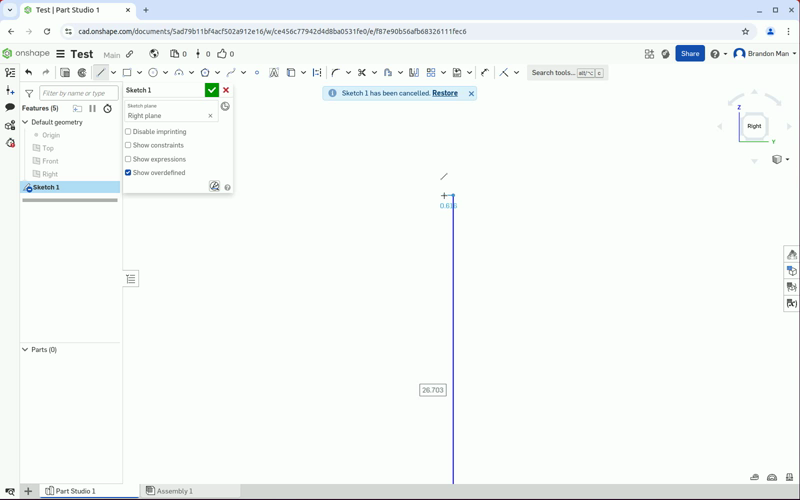
scroll(6)
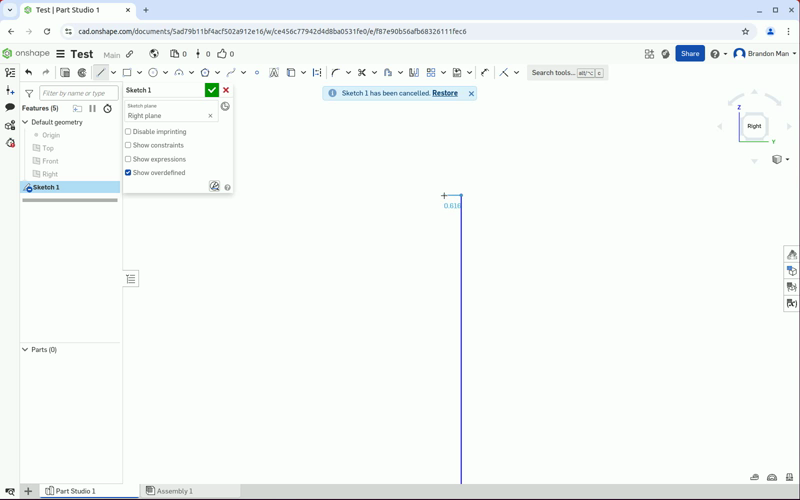
scroll(6)
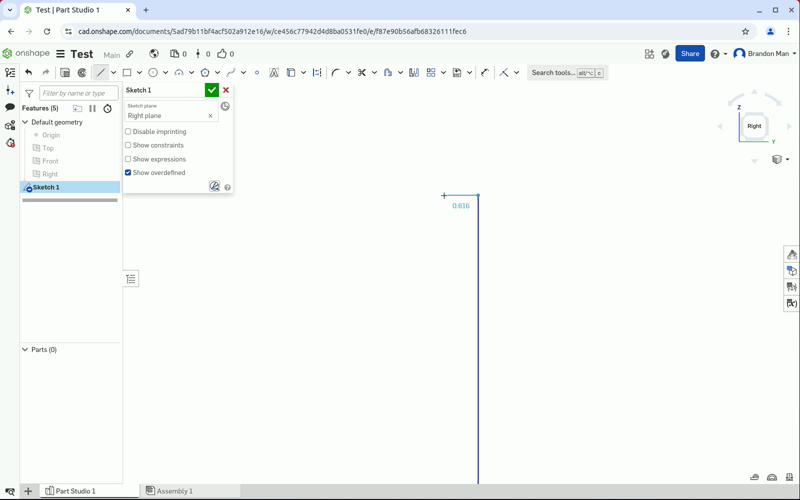
click(444, 195)
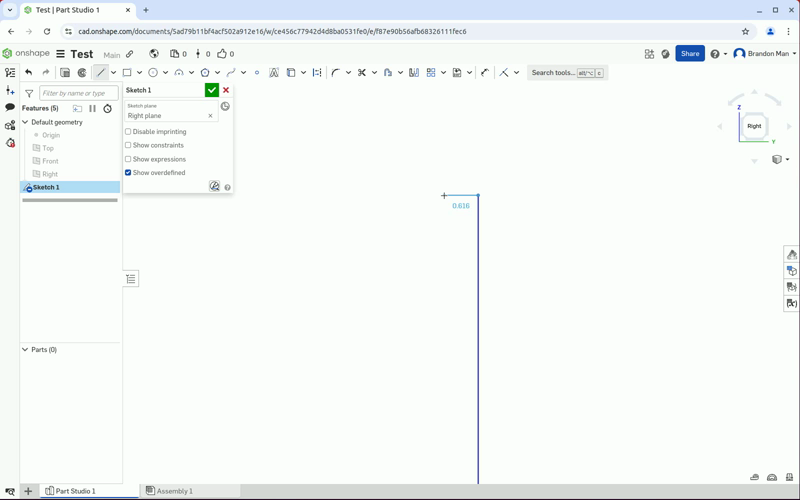
scroll(-6)
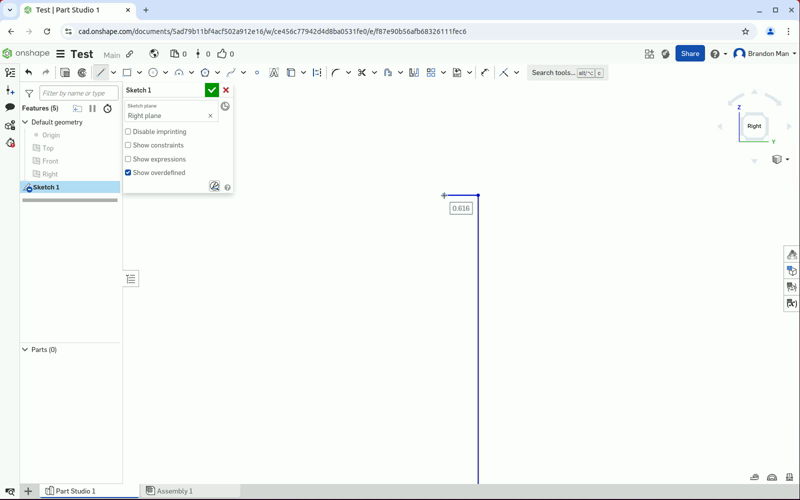
scroll(-6)
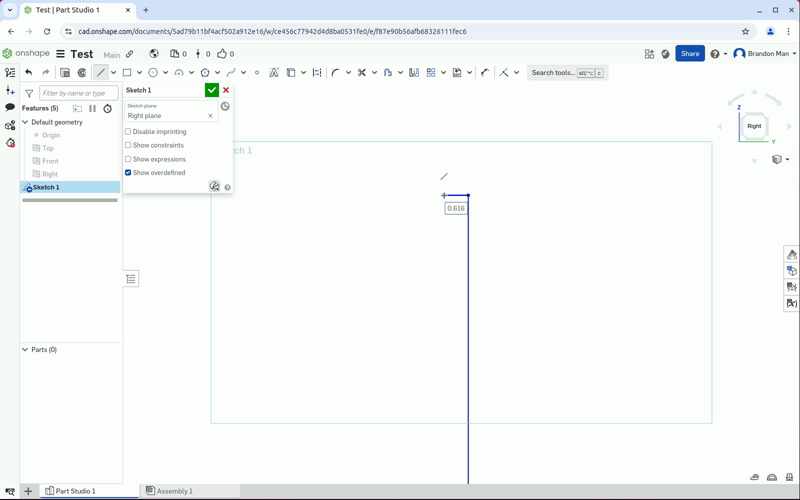
scroll(-6)
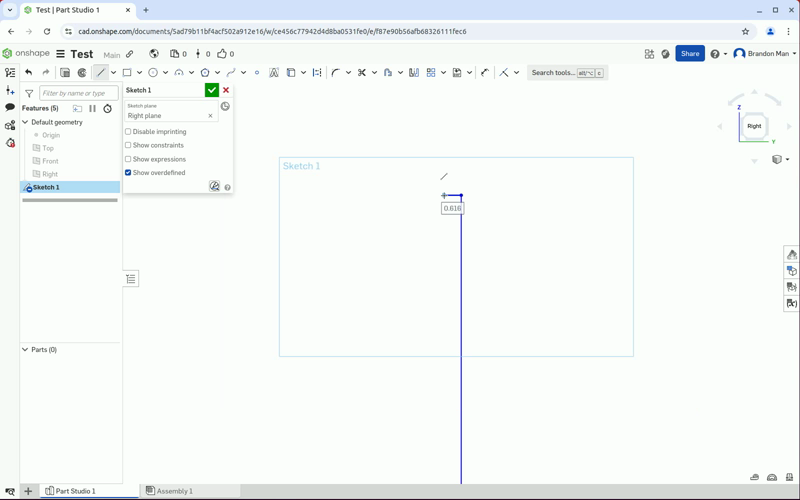
scroll(-6)
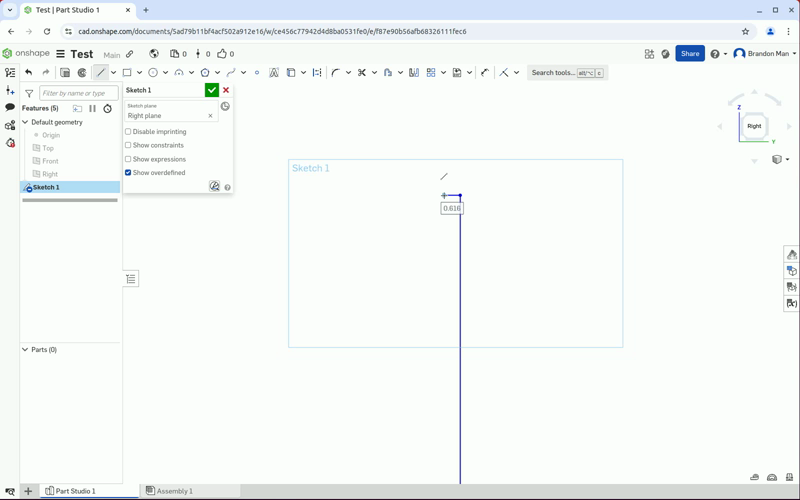
scroll(-6)
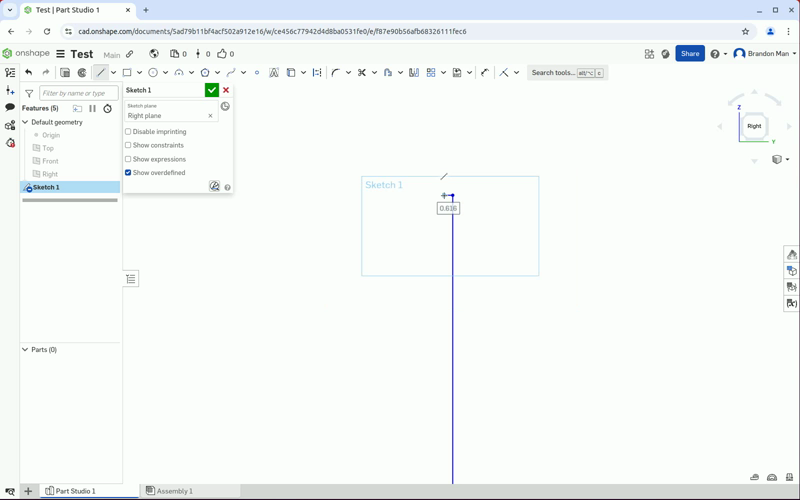
scroll(-6)
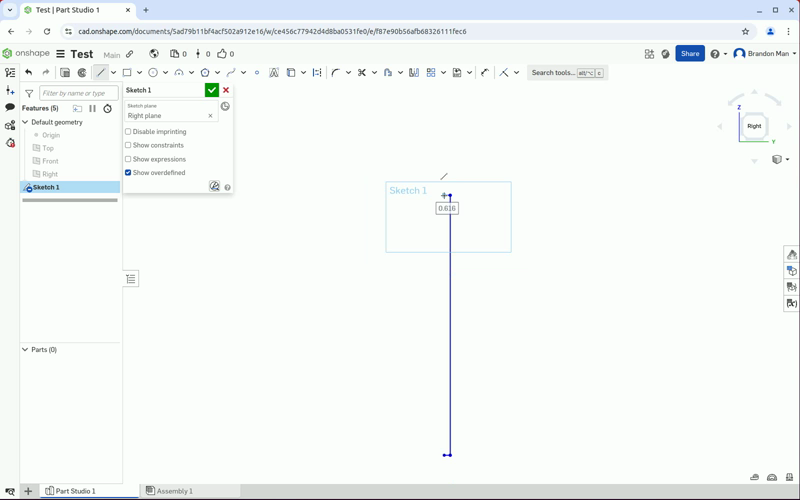
scroll(-6)
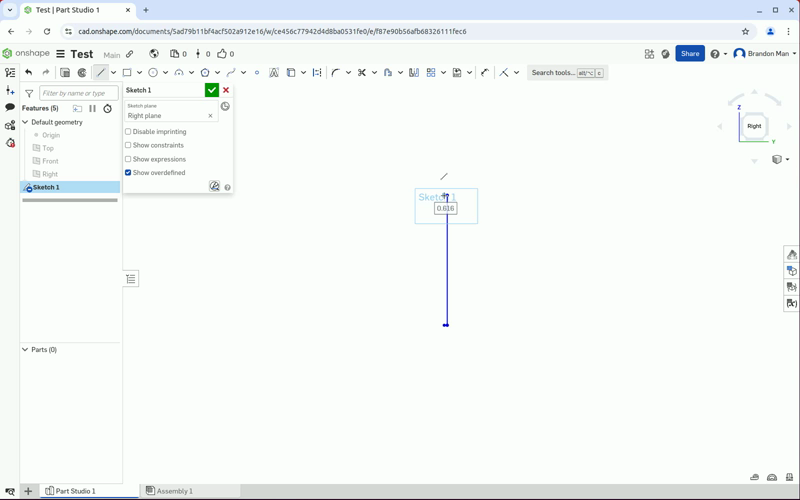
key_up(shift)
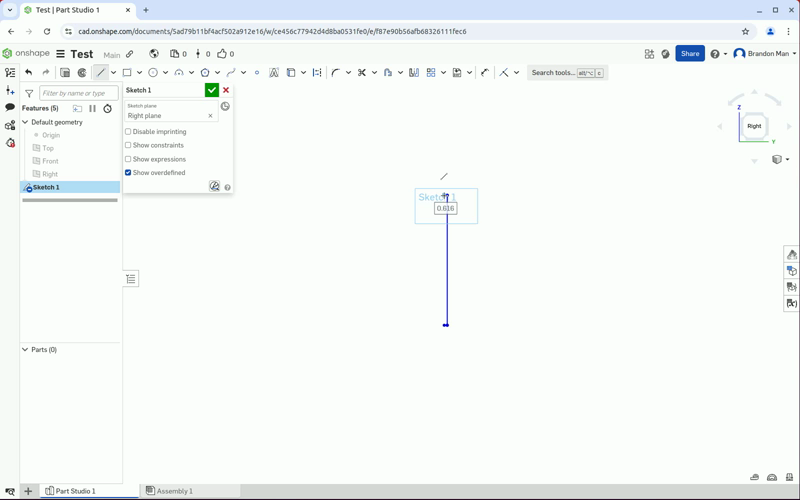
key_down(shift)
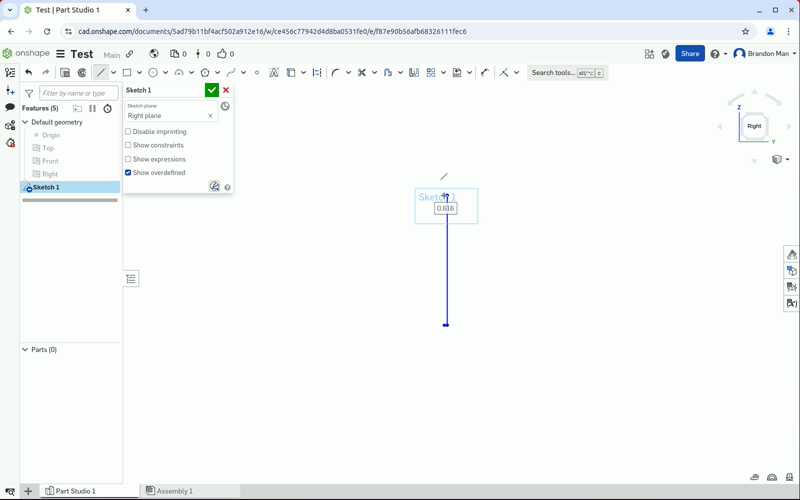
mouse_move(444, 258)
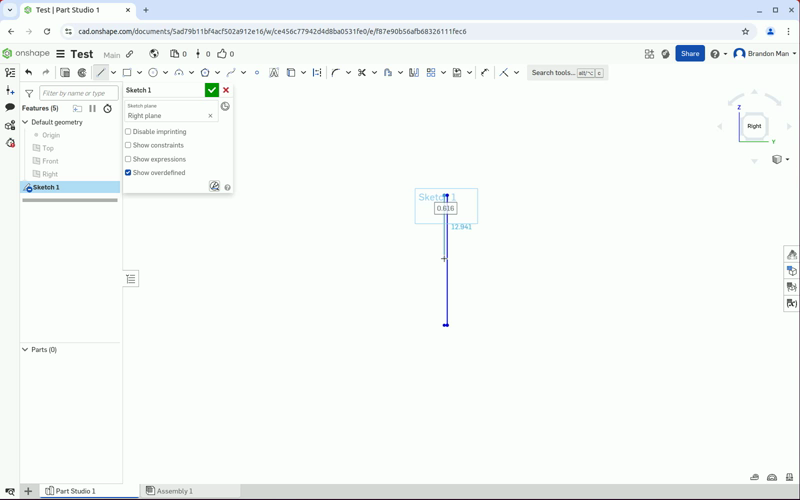
click(444, 258)
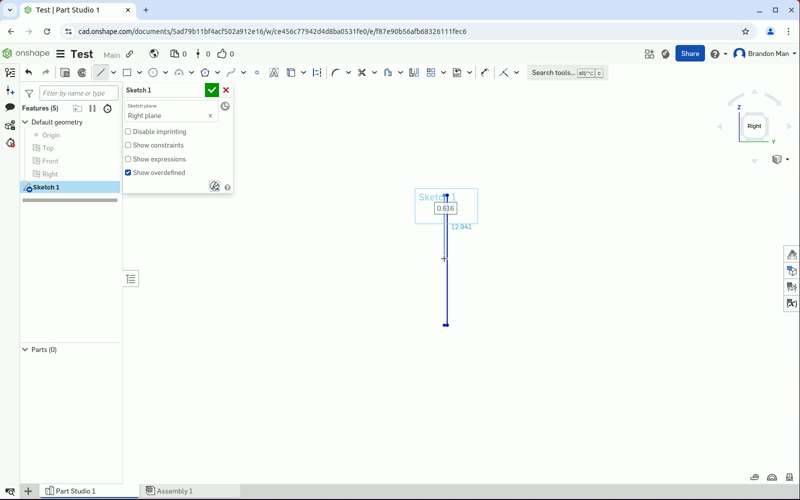
key_up(shift)
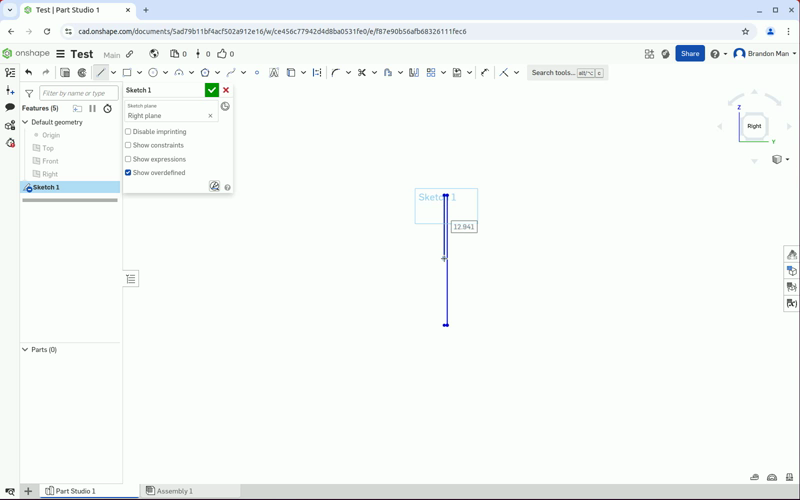
key_down(shift)
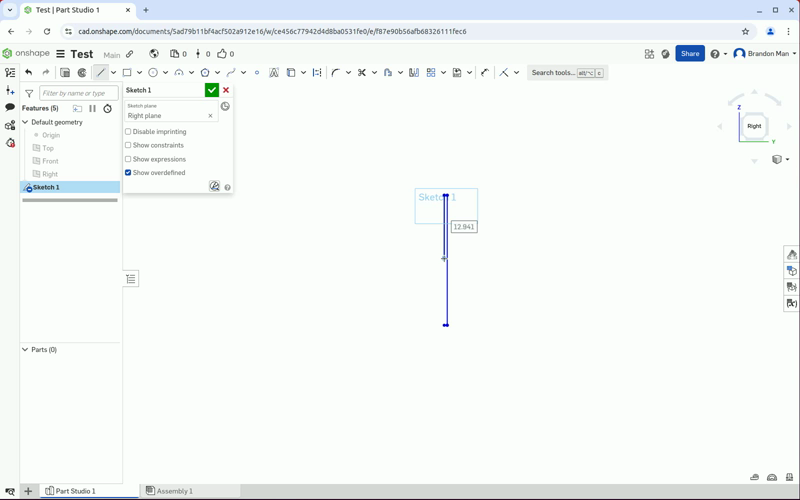
mouse_move(444, 325)
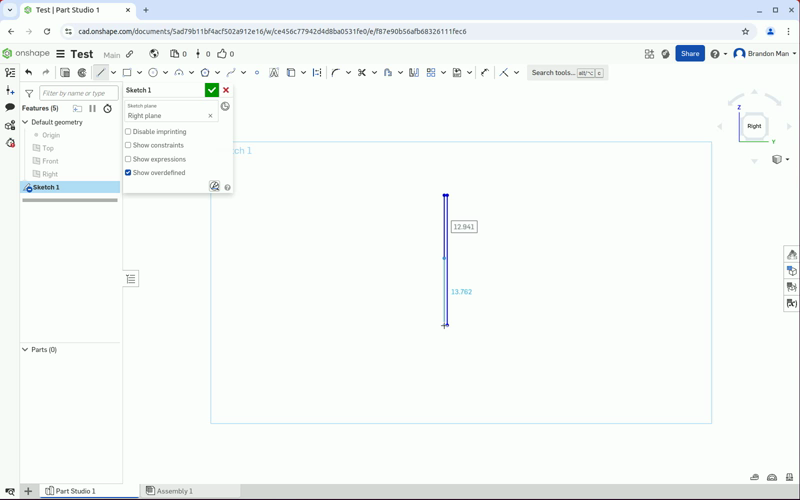
scroll(6)
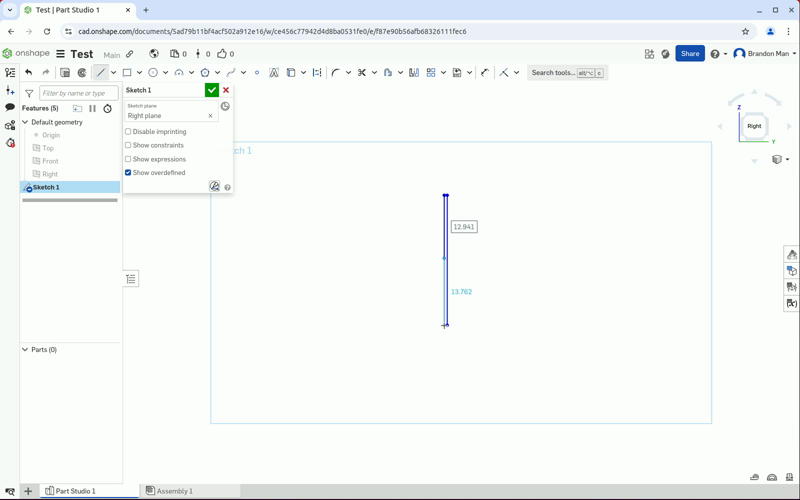
scroll(6)
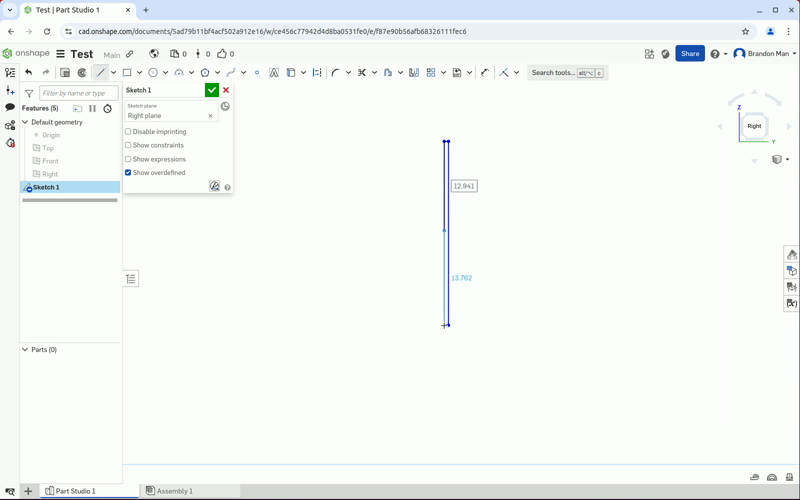
scroll(6)
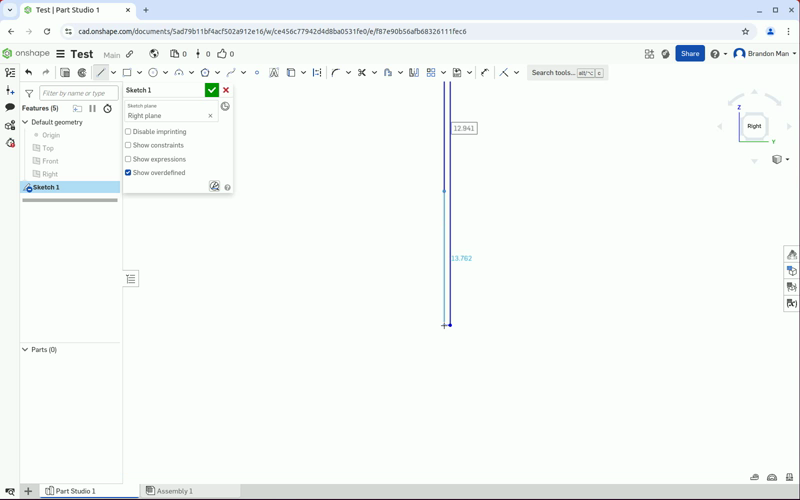
scroll(6)
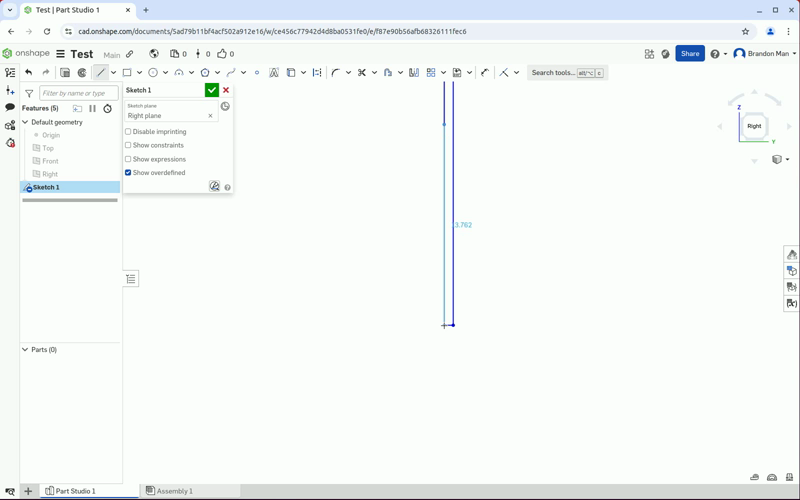
scroll(6)
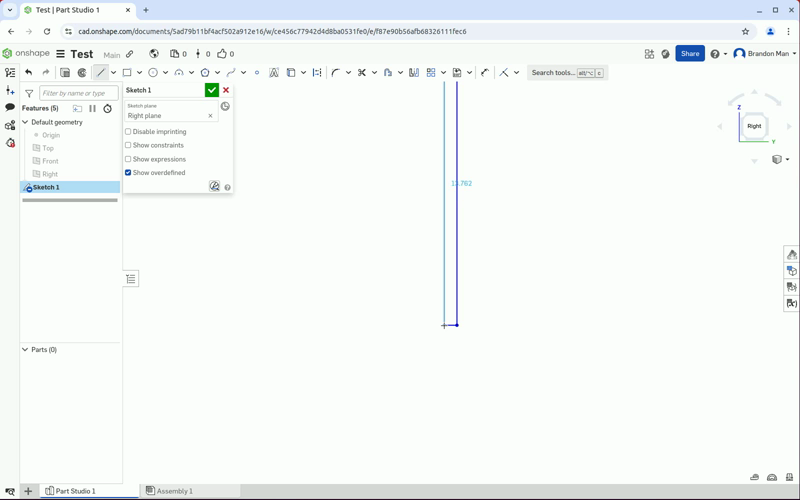
scroll(6)
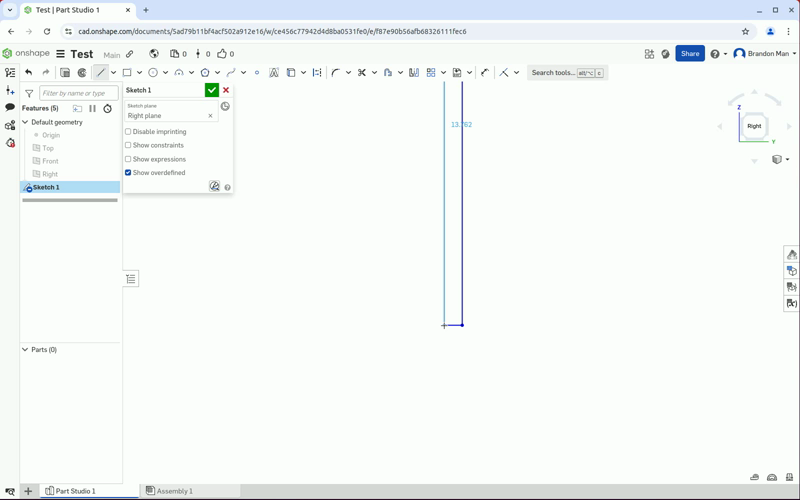
scroll(6)
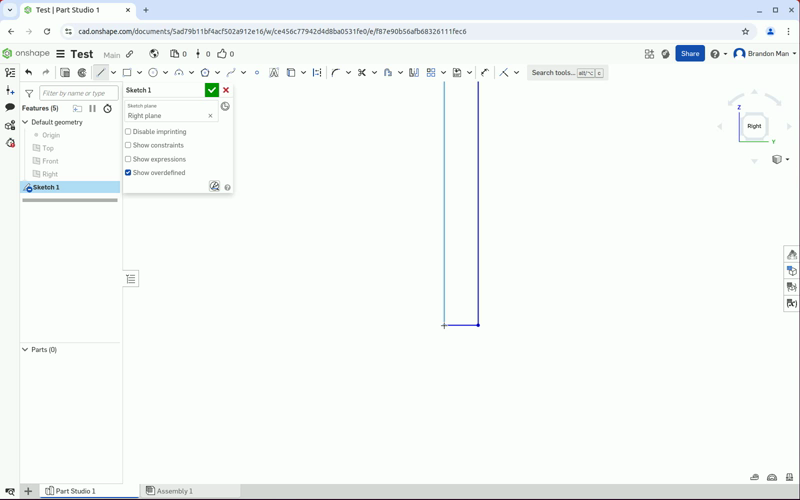
key_up(shift)
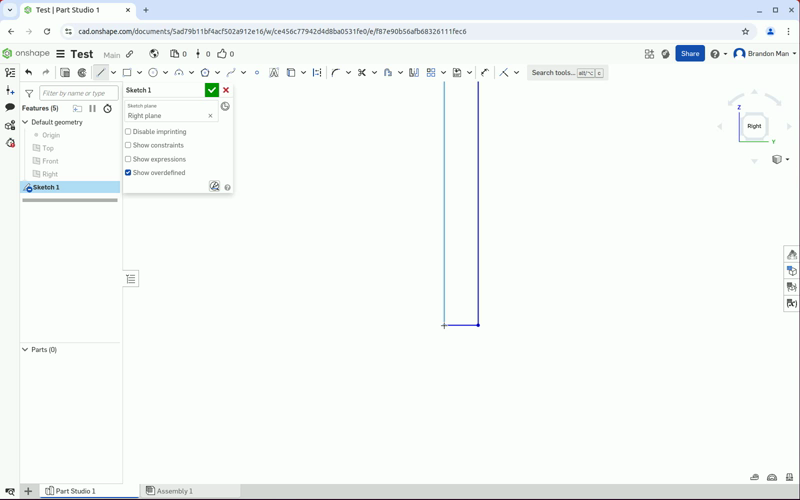
click(444, 325)
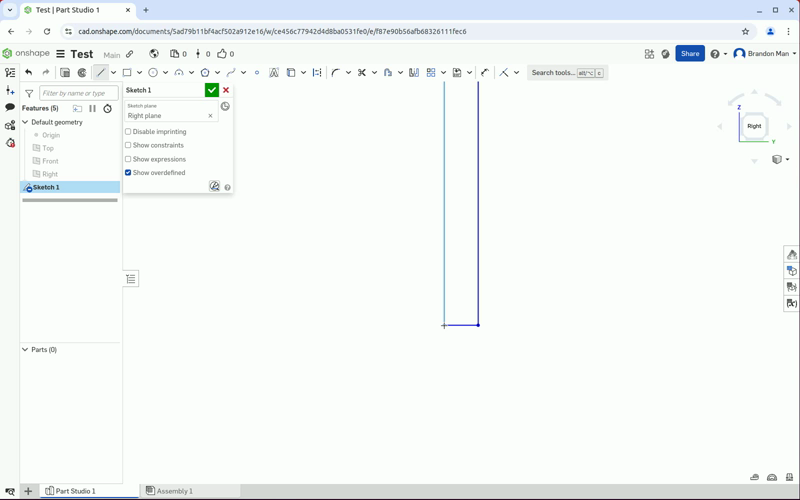
scroll(-6)
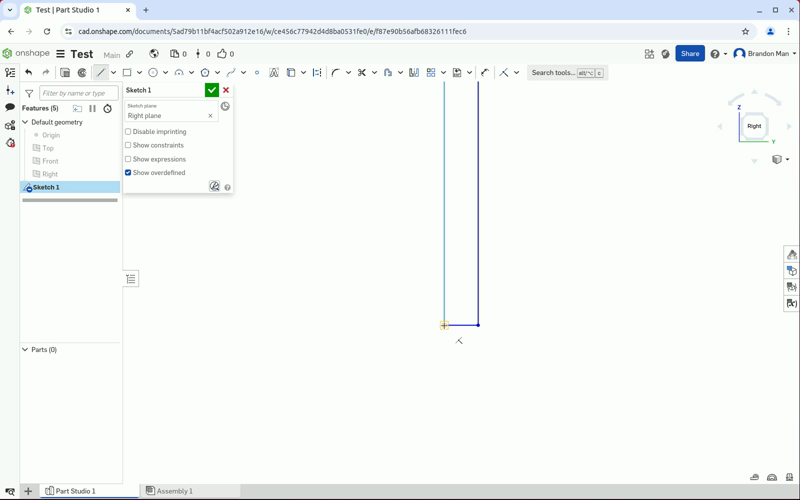
scroll(-6)
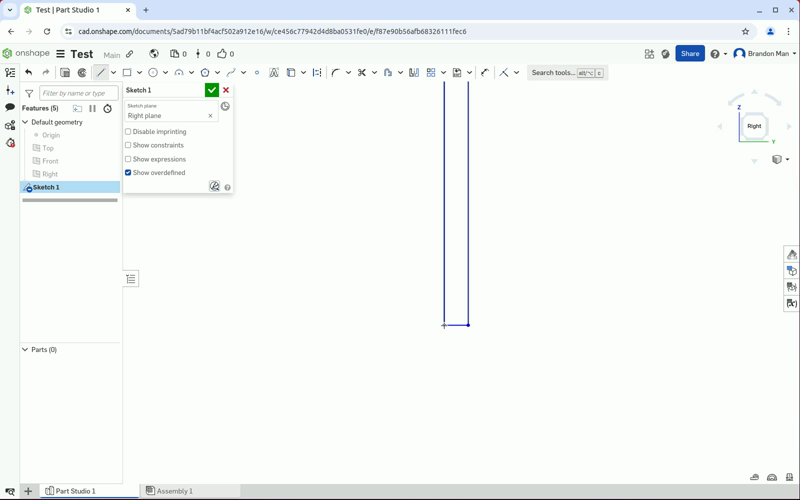
scroll(-6)
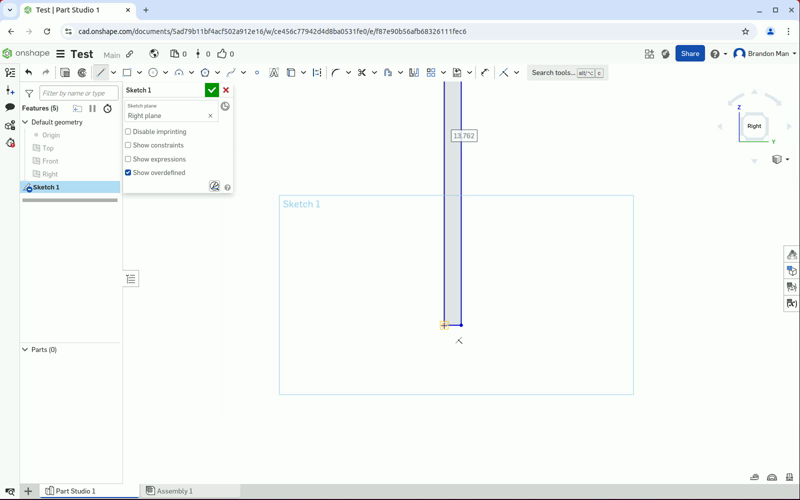
scroll(-6)
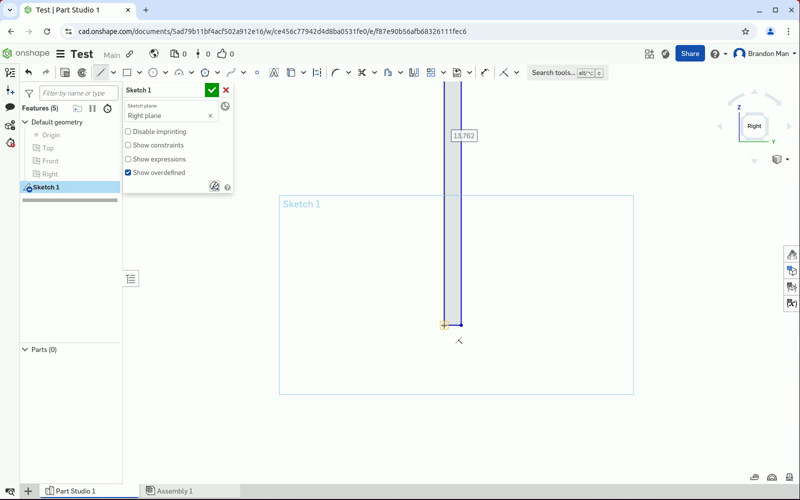
scroll(-6)
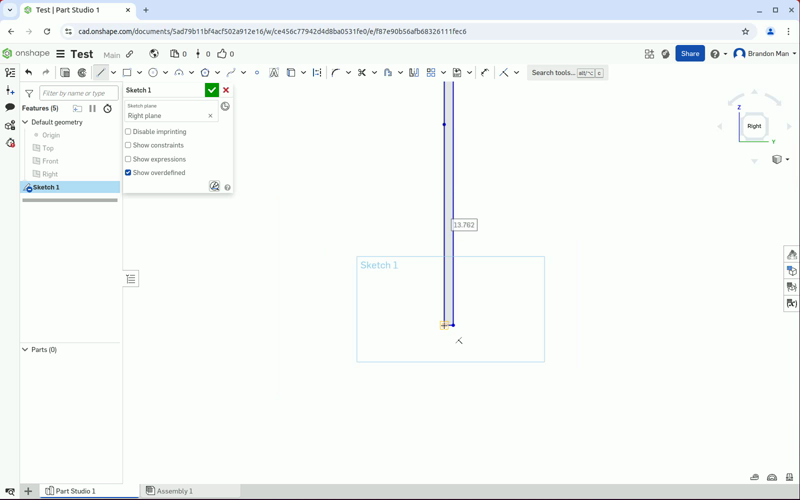
scroll(-6)
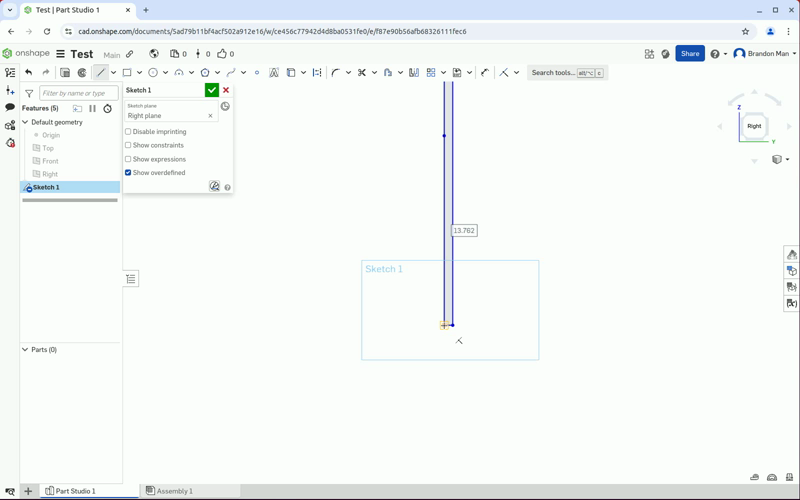
scroll(-6)
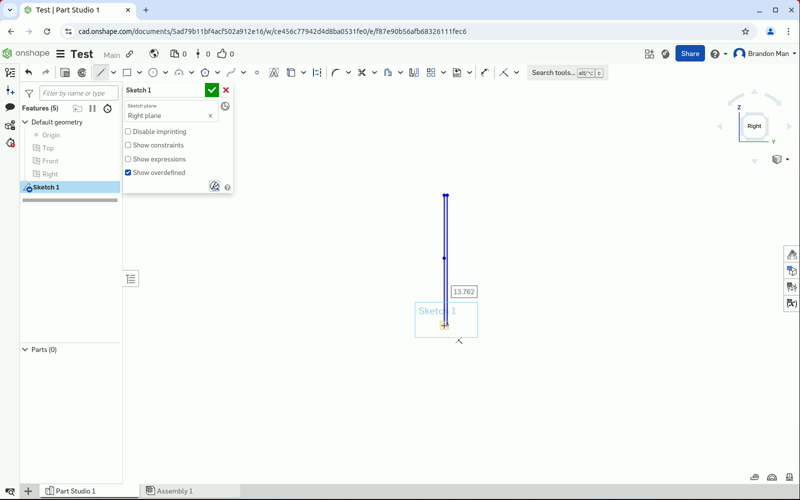
key(esc)
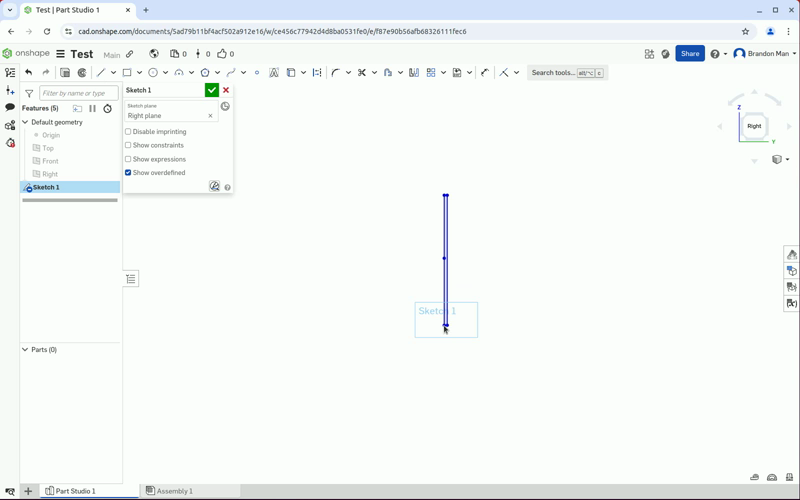
mouse_move(445, 236)
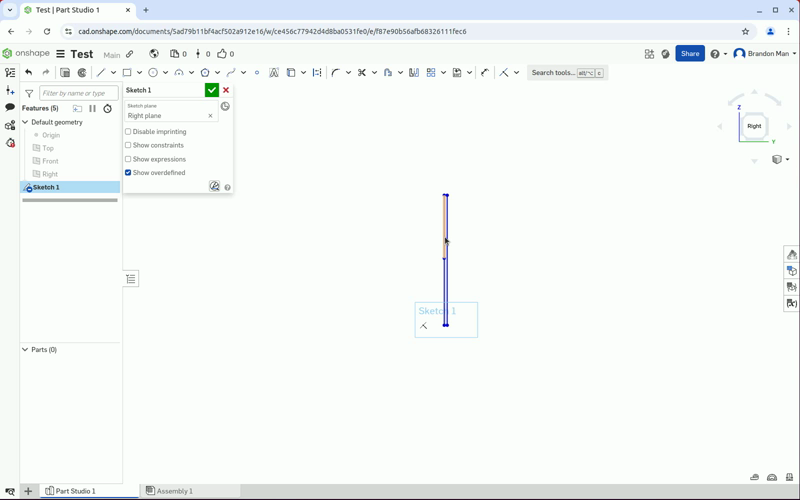
scroll(6)
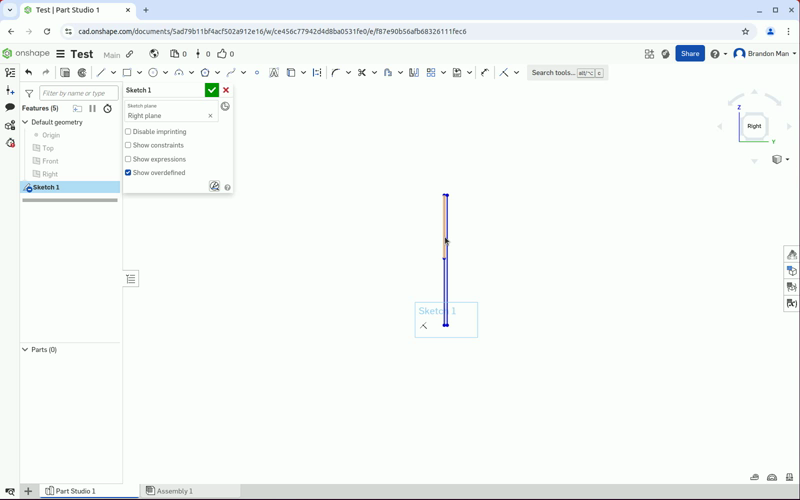
scroll(6)
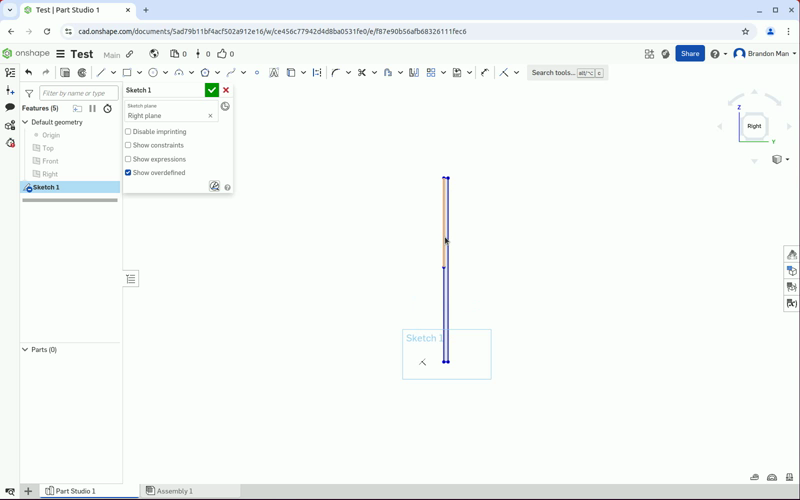
scroll(6)
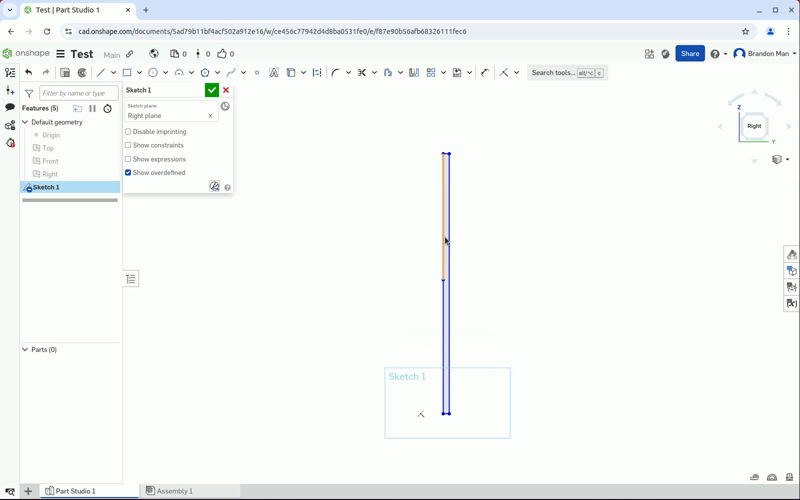
scroll(6)
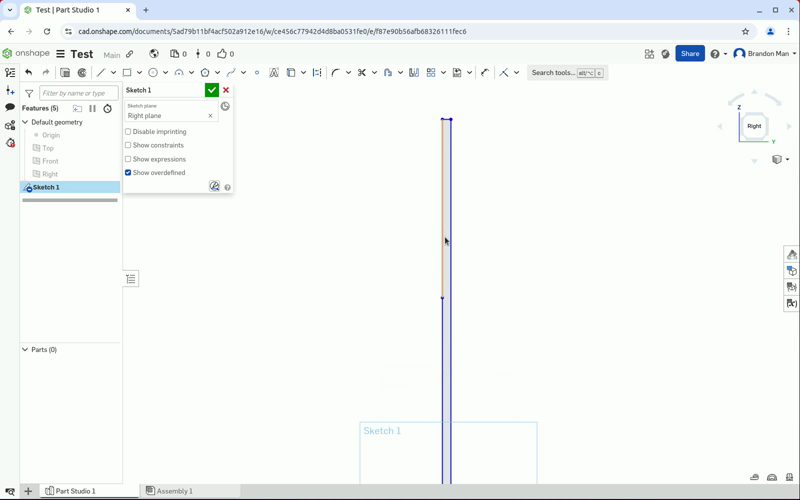
scroll(6)
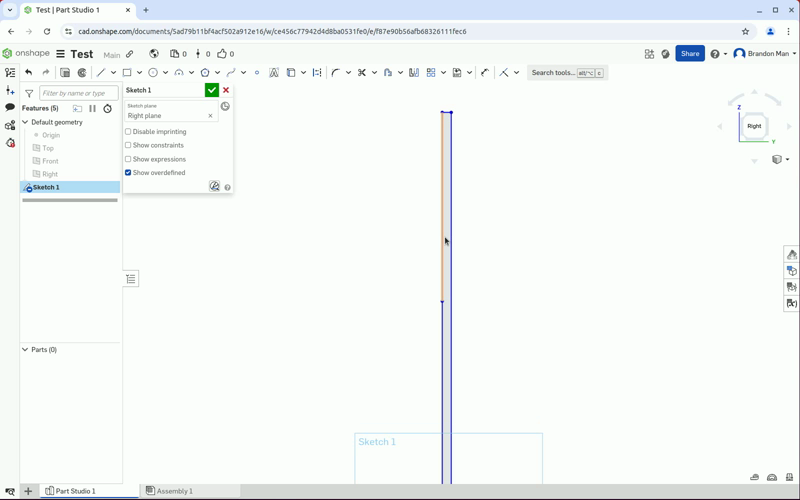
scroll(6)
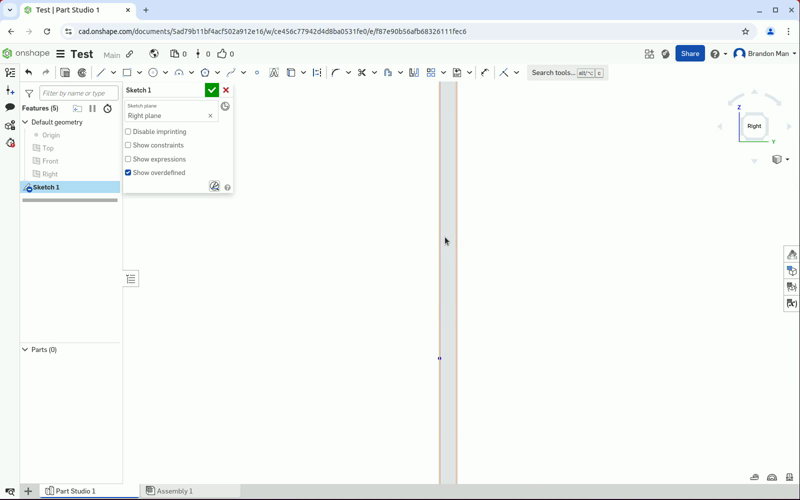
scroll(6)
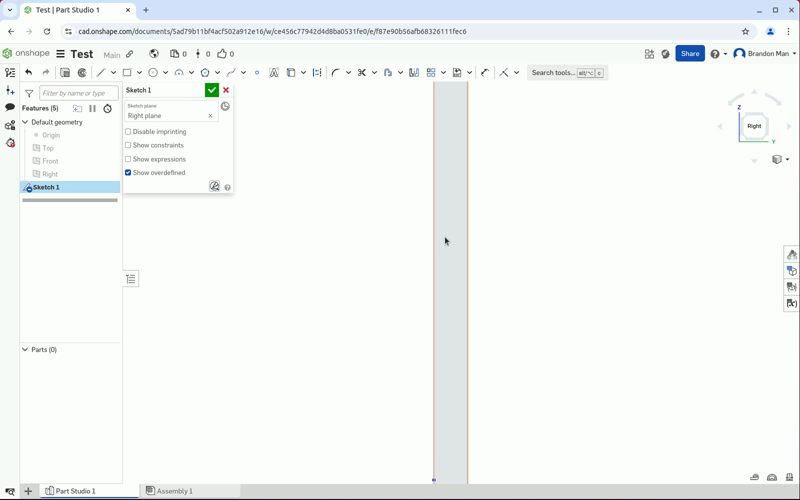
click(445, 236)
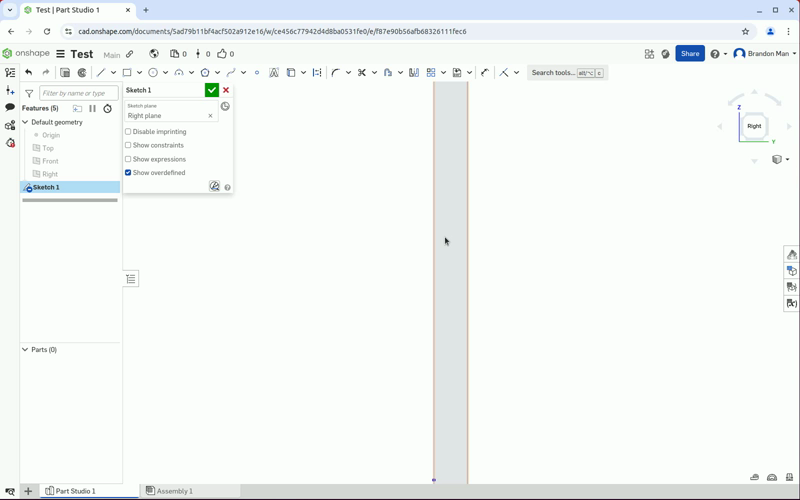
scroll(-6)
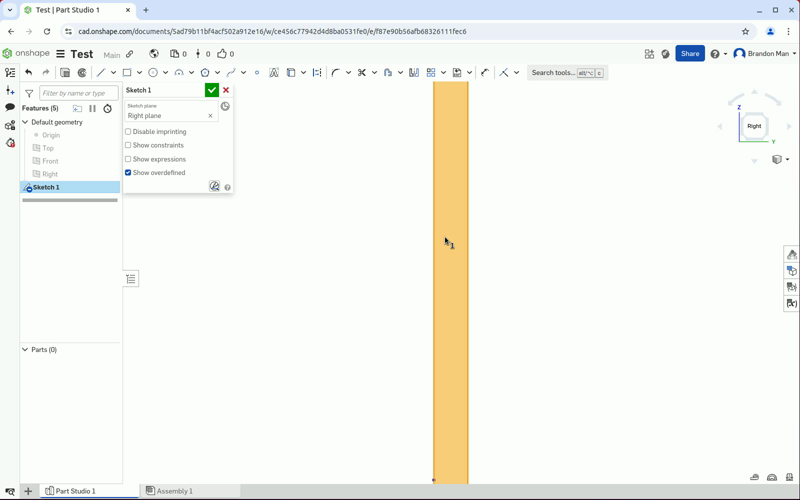
scroll(-6)
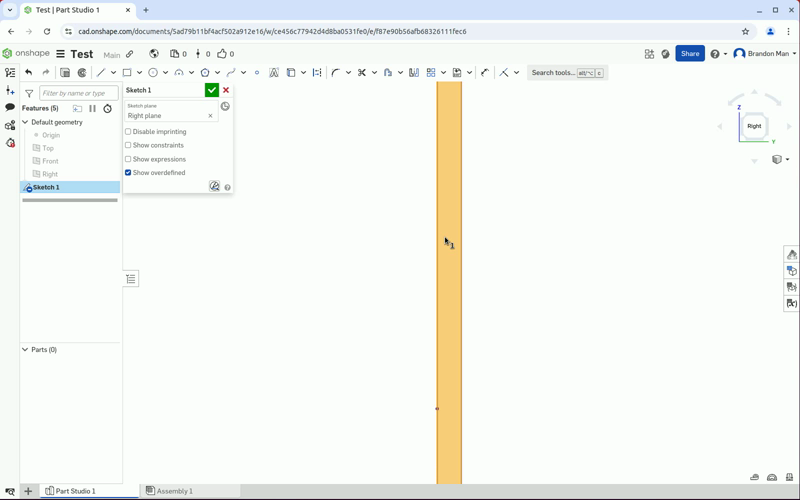
scroll(-6)
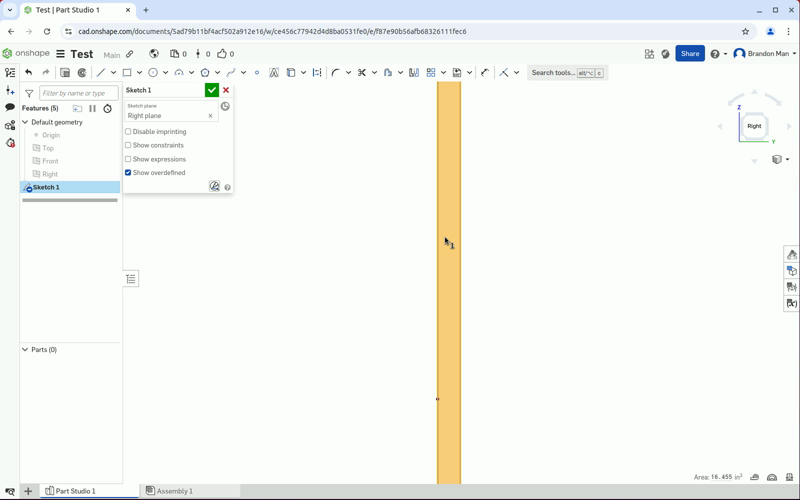
scroll(-6)
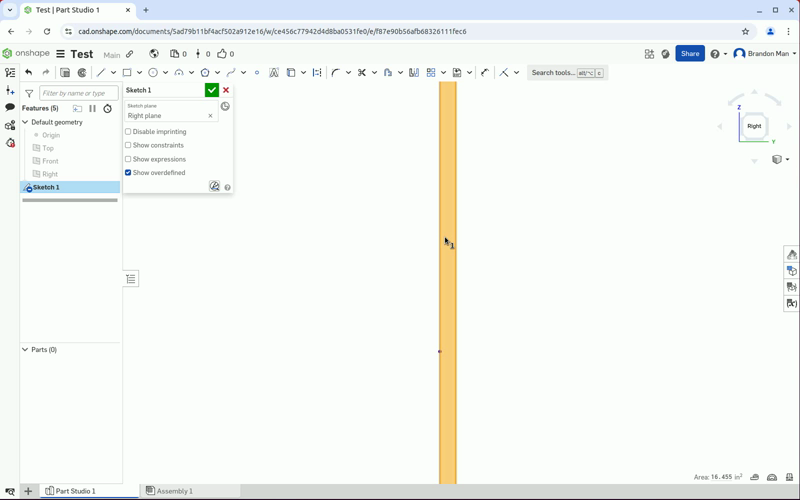
scroll(-6)
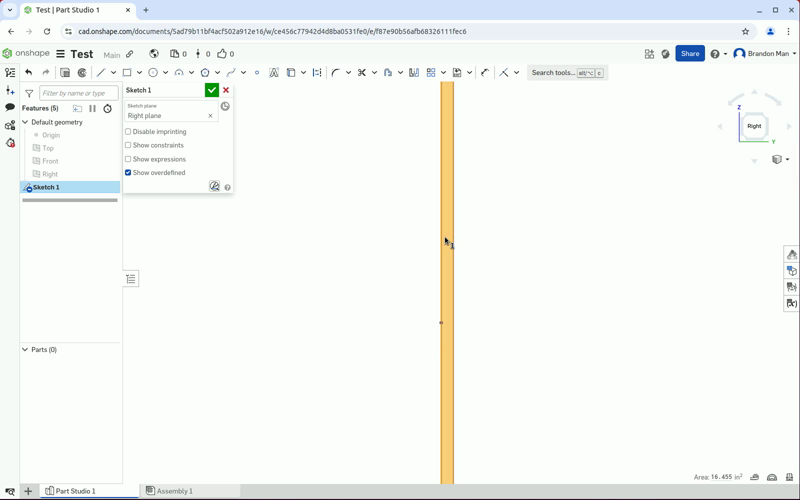
scroll(-6)
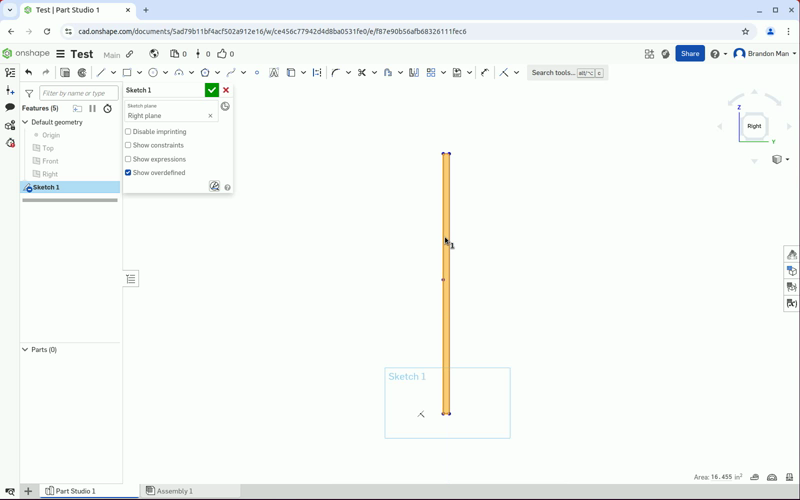
scroll(-6)
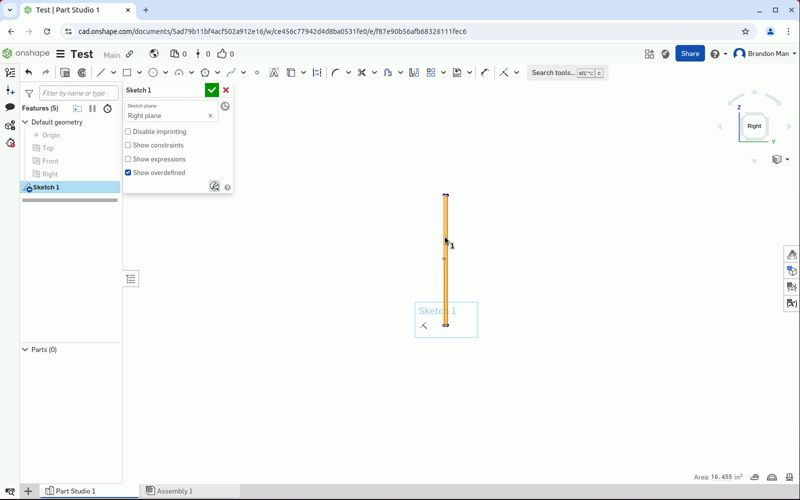
mouse_move(73, 352)
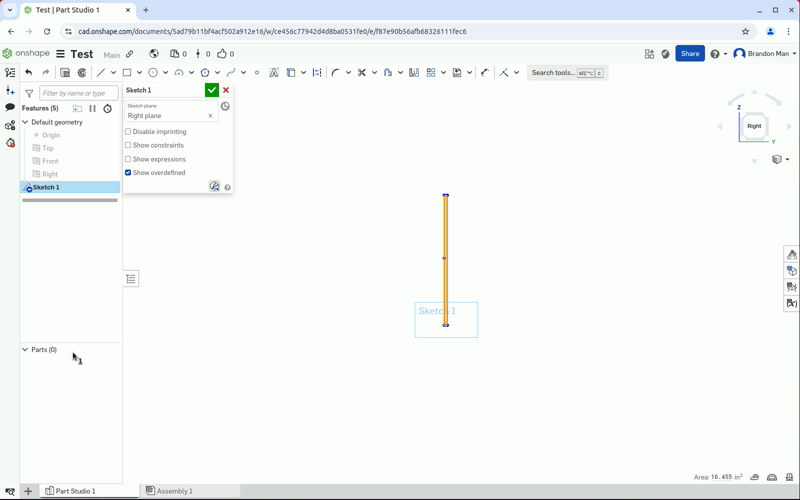
key(shift+y)
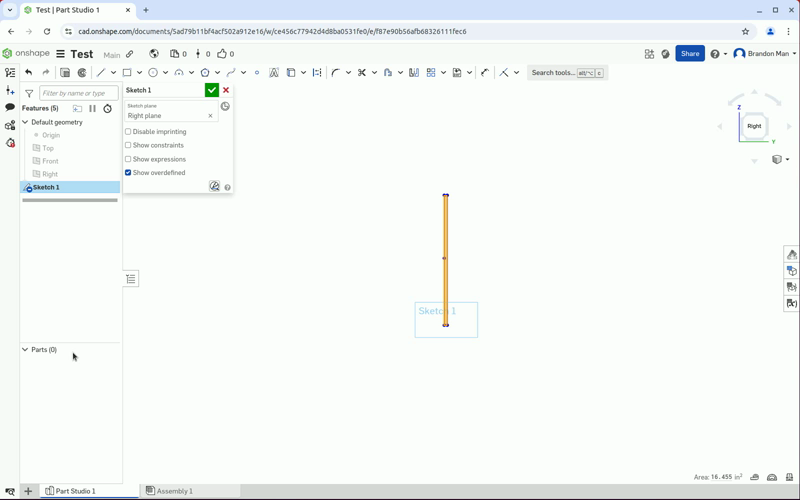
key(shift+e)
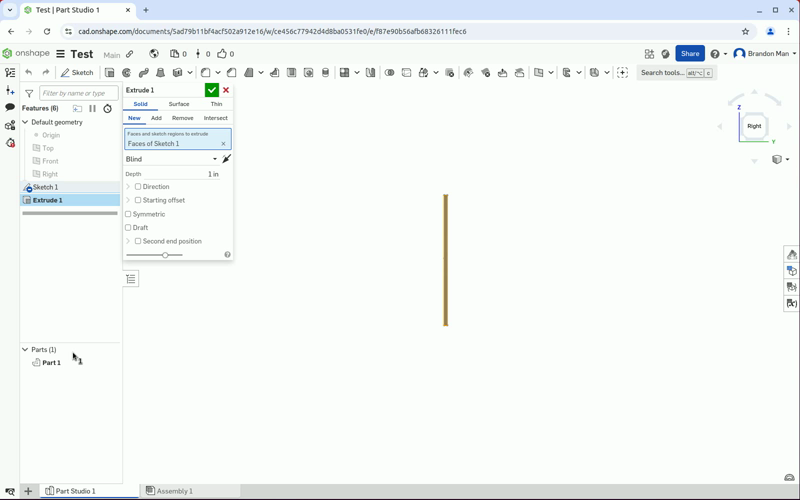
mouse_move(143, 106)
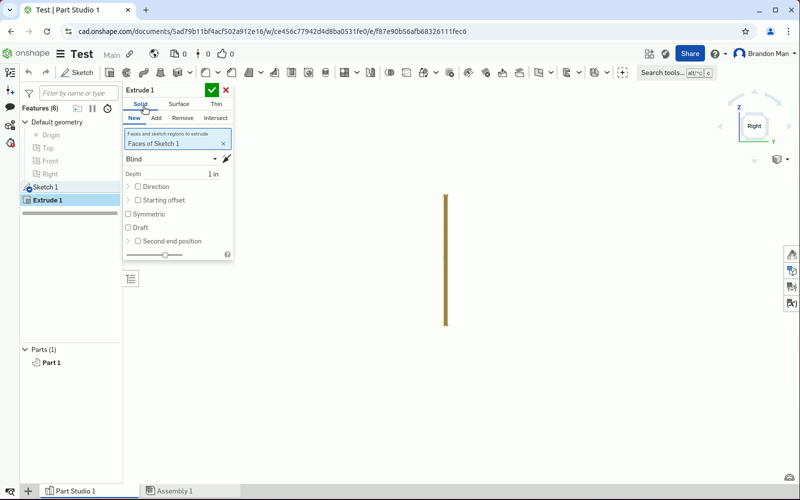
click(143, 106)
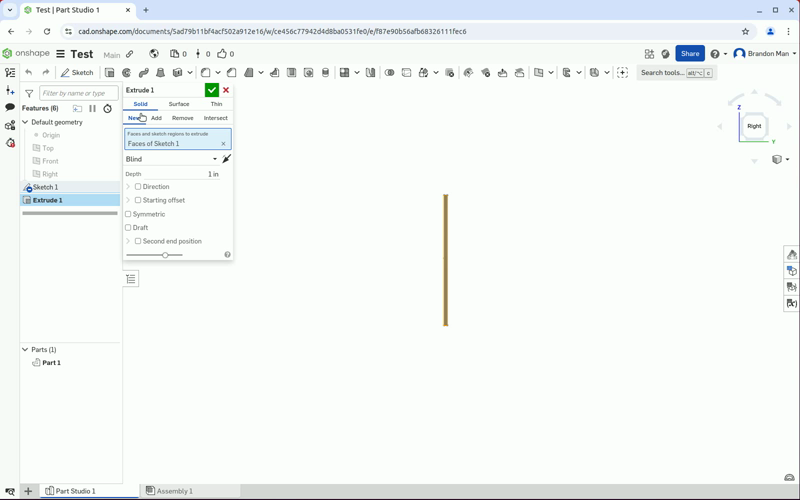
mouse_move(137, 120)
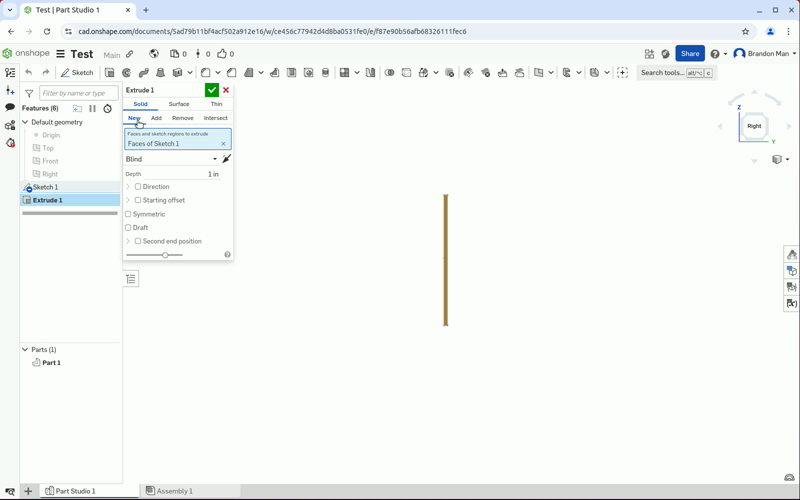
click(137, 120)
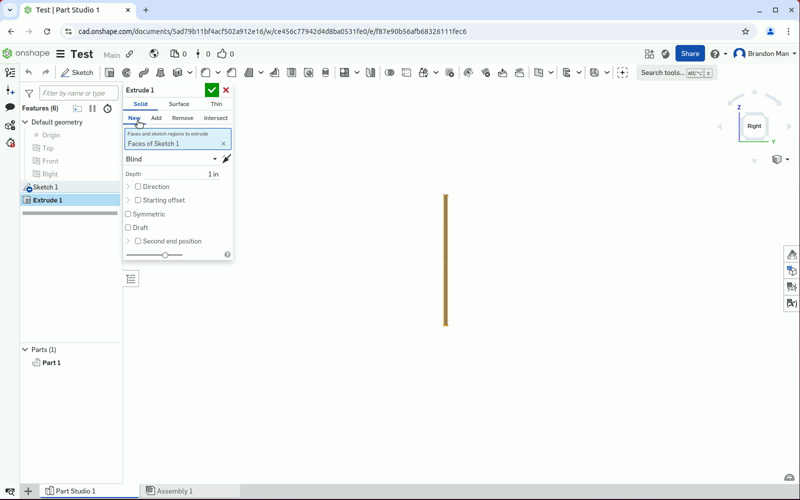
key(tab, 4)
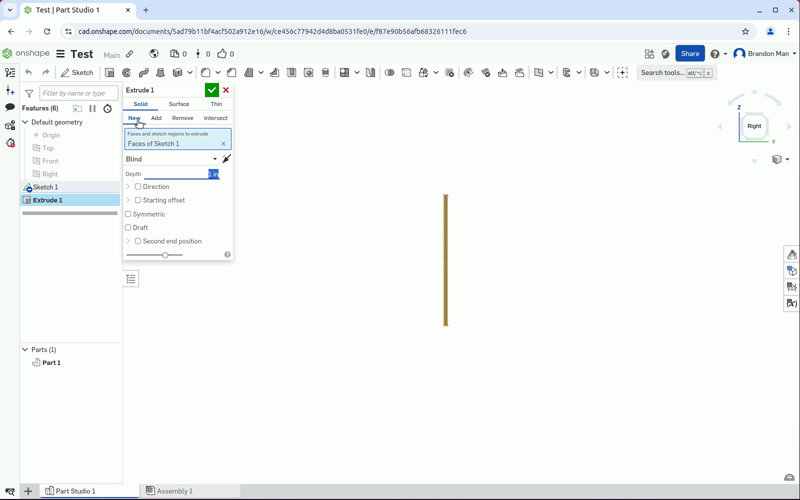
text(8.906)
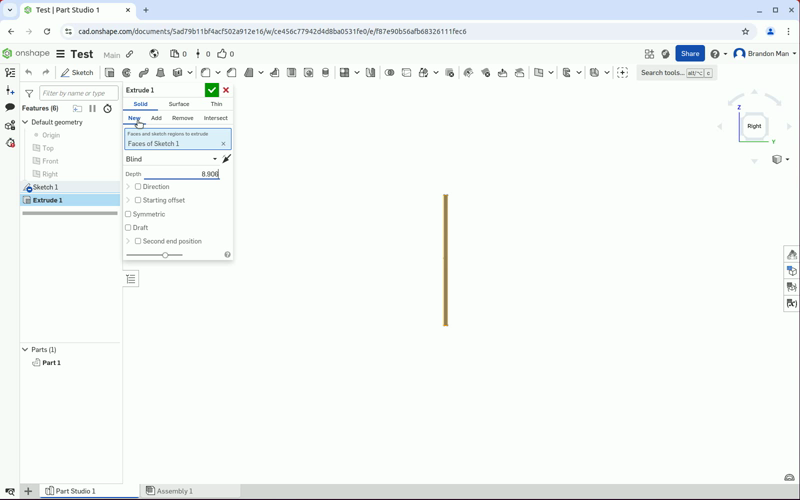
key(enter)
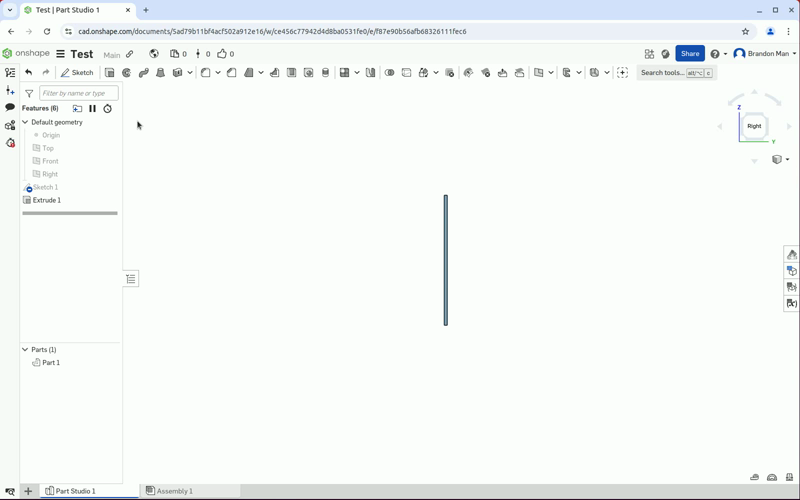
key(shift+h)
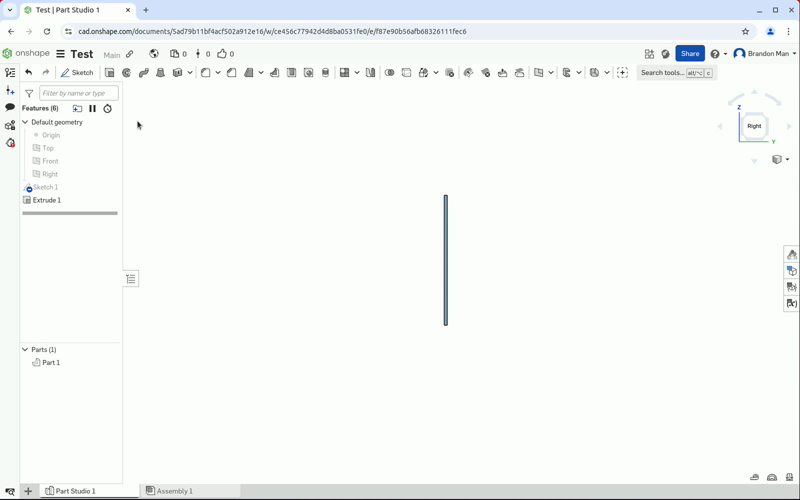
key(shift+h)
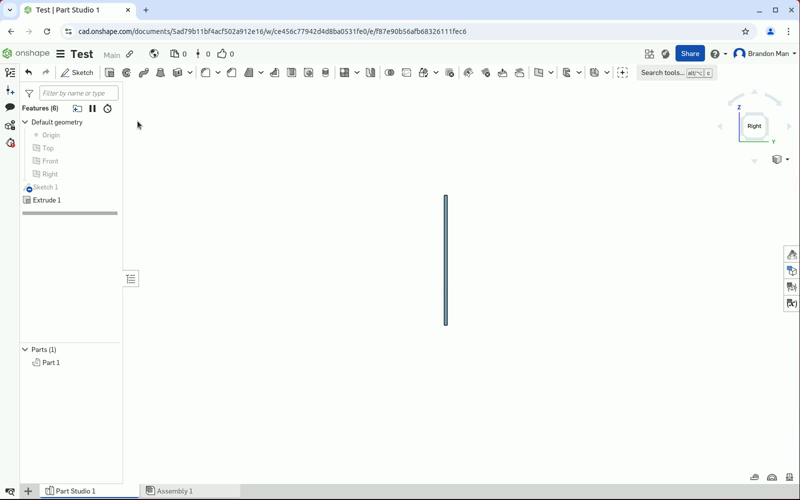
mouse_move(73, 189)
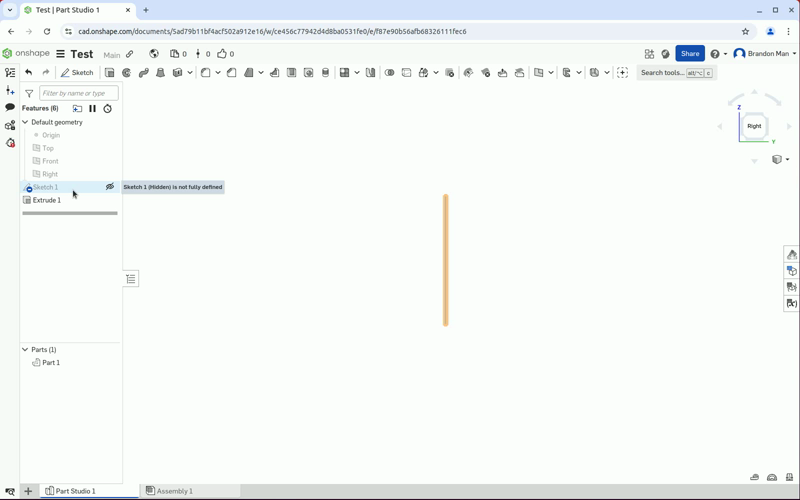
click(73, 189)
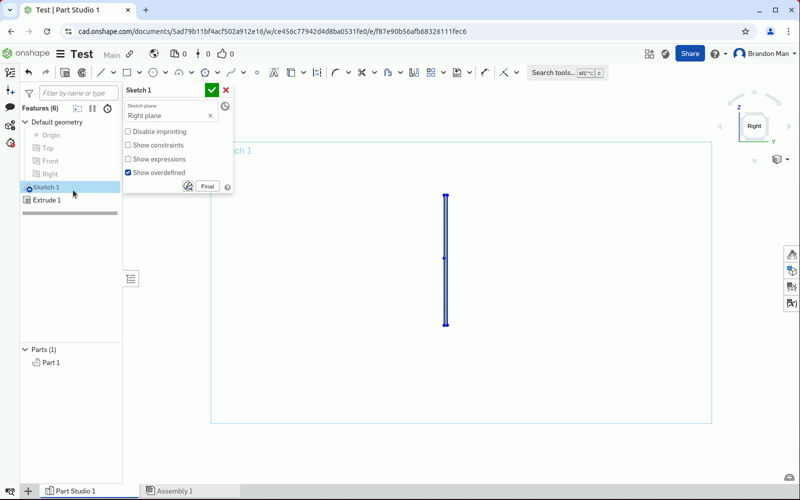
mouse_move(229, 92)
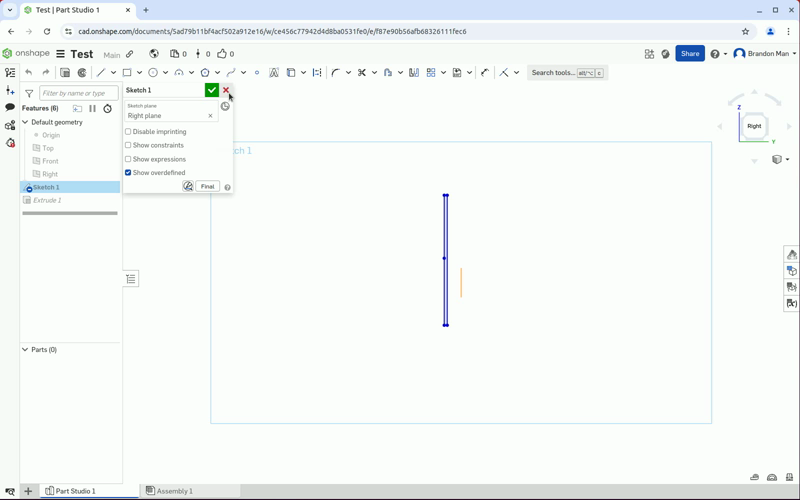
click(229, 92)
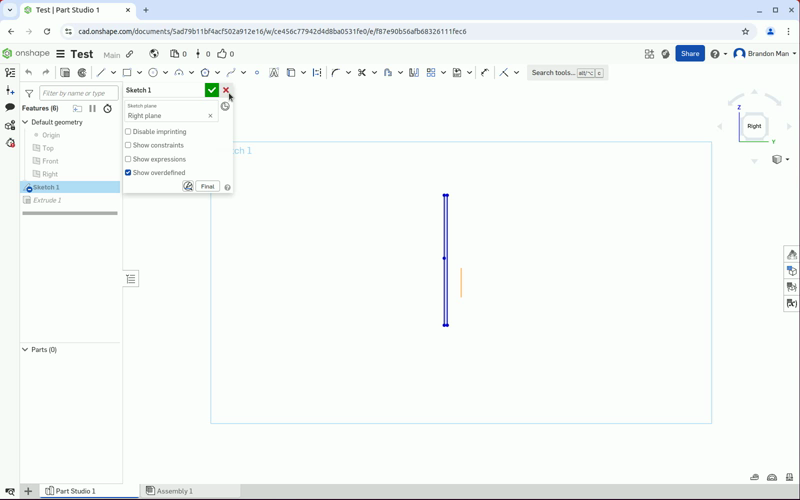
key(shift+s)
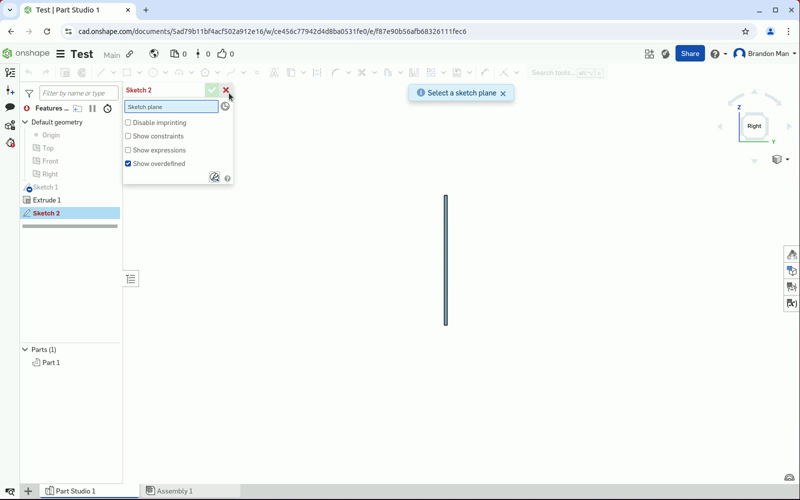
mouse_move(73, 176)
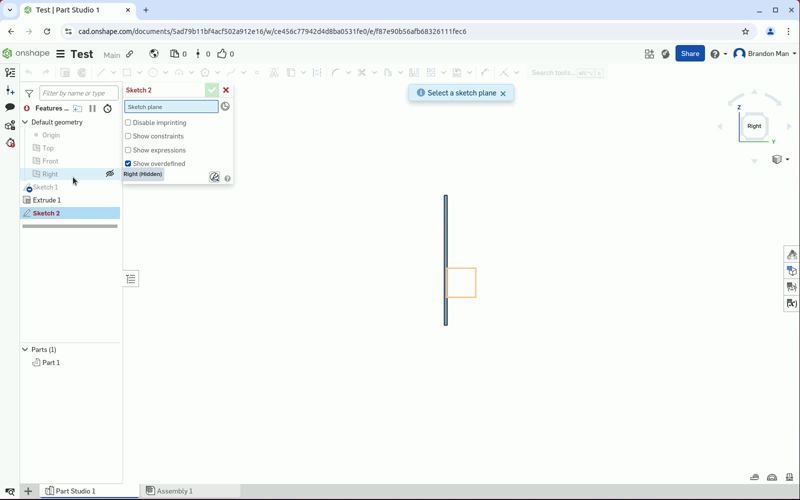
click(73, 176)
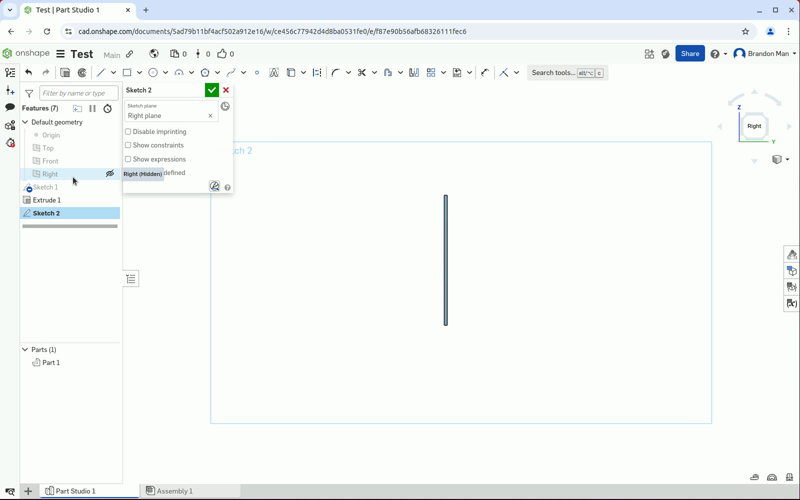
mouse_move(73, 352)
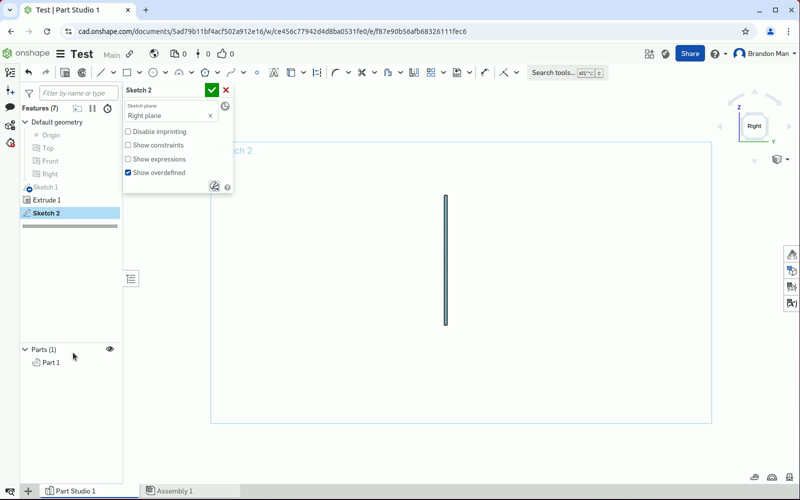
key(y)
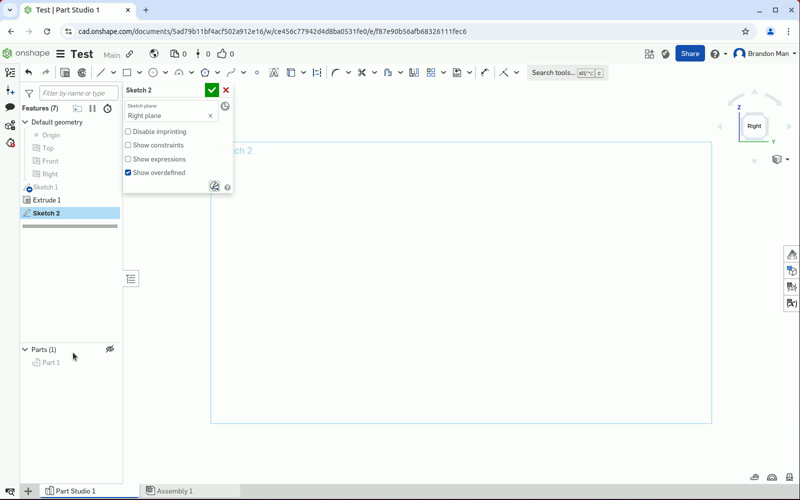
key(l)
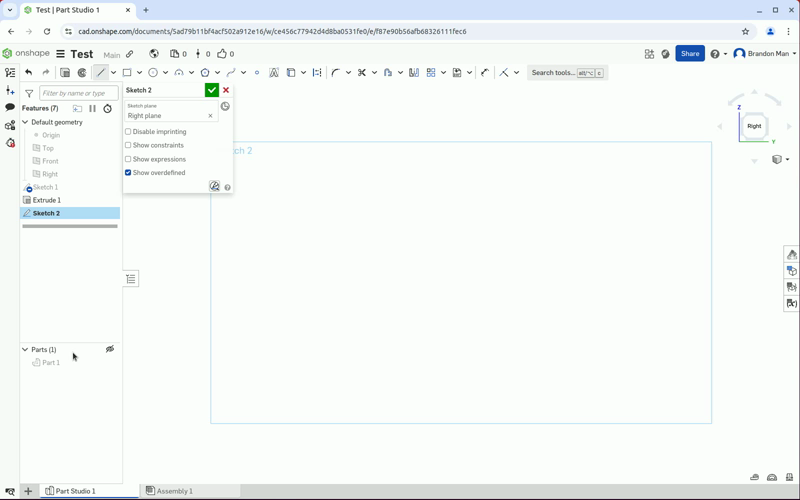
key_down(shift)
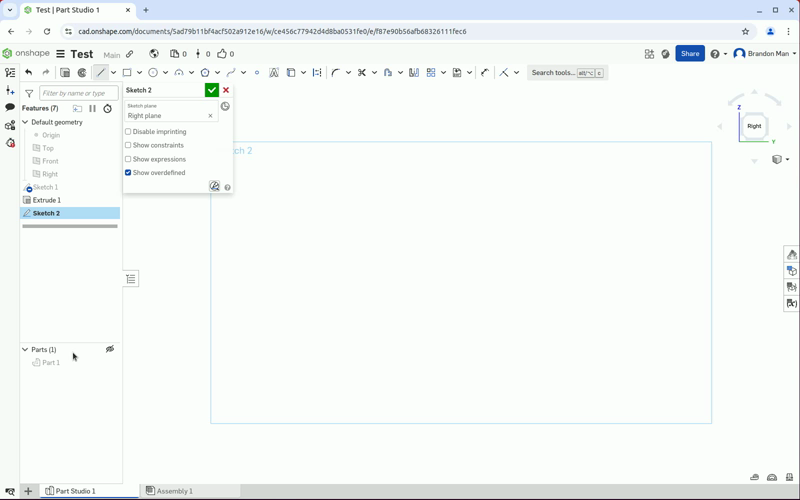
mouse_move(471, 309)
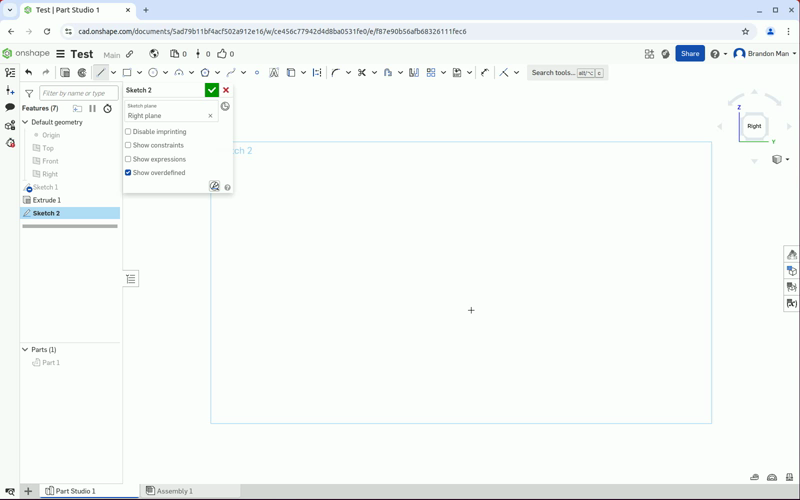
click(471, 309)
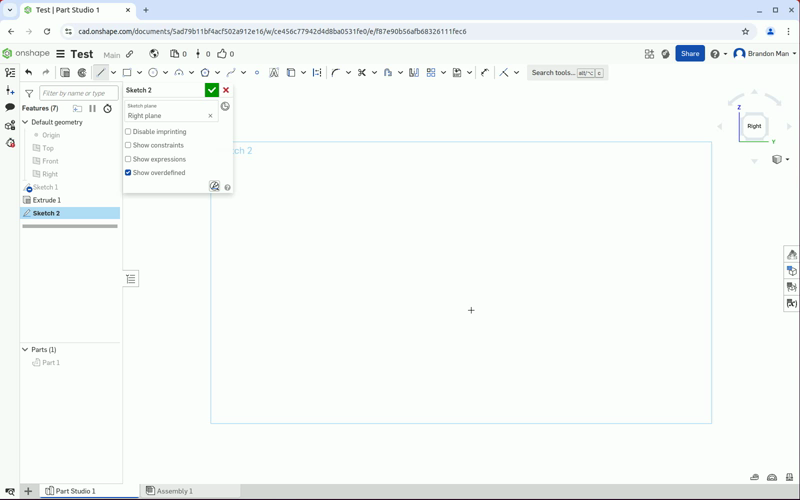
key_up(shift)
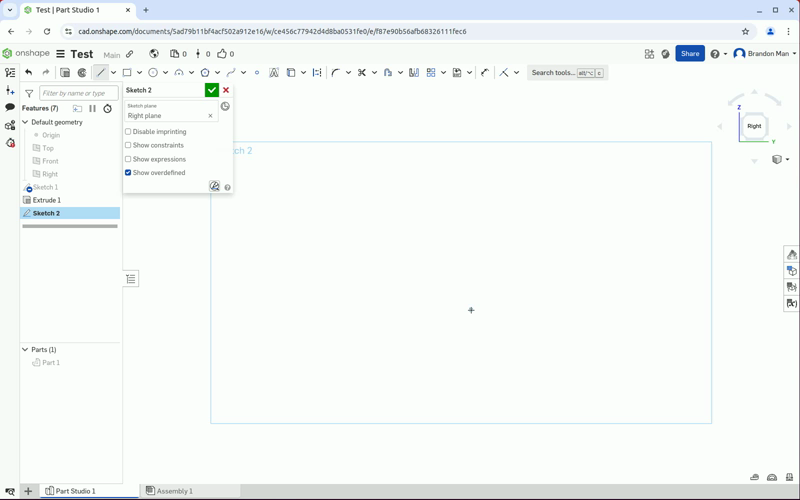
key_down(shift)
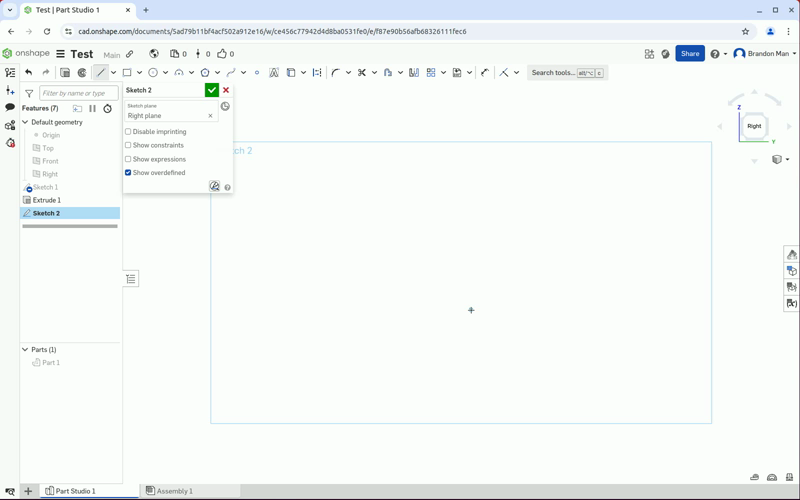
mouse_move(501, 309)
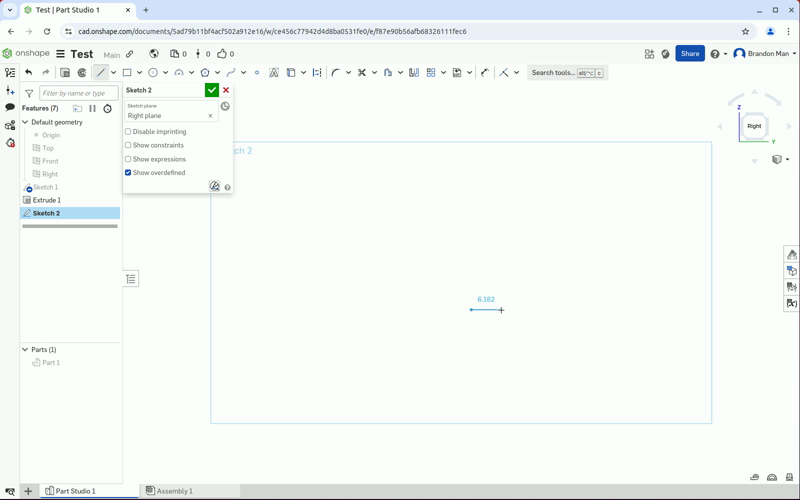
mouse_move(519, 309)
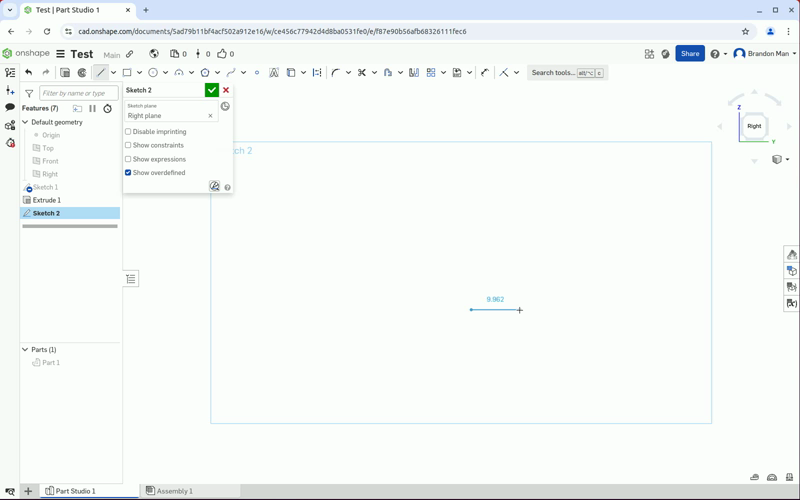
click(519, 309)
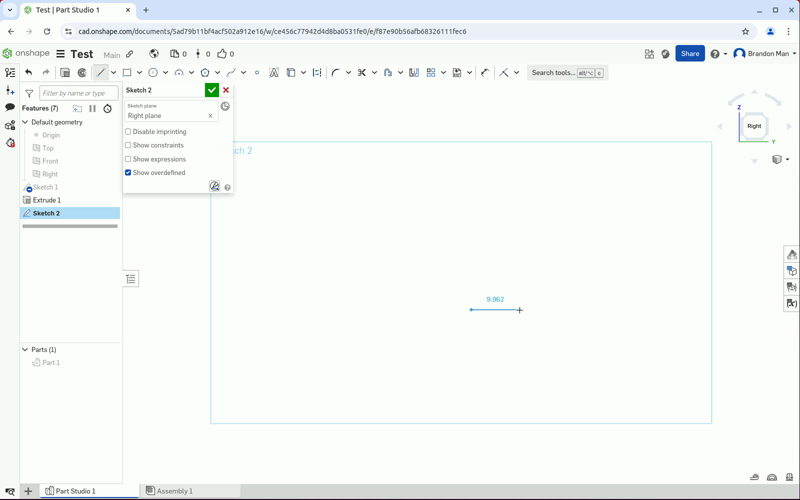
key_up(shift)
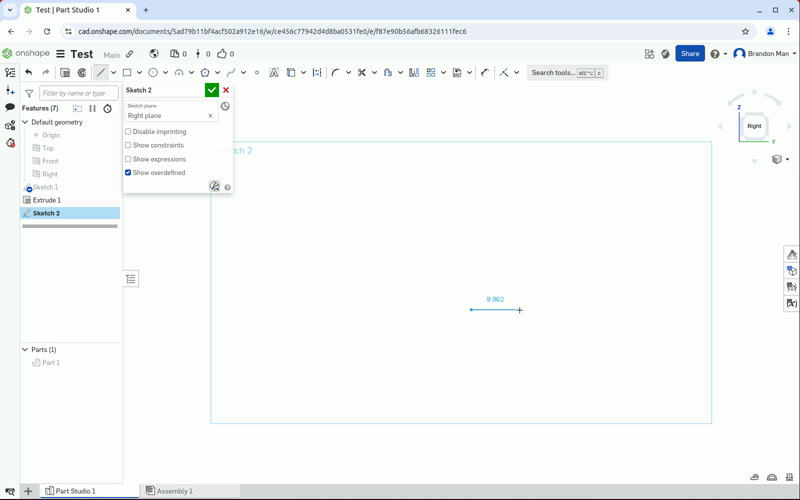
key_down(shift)
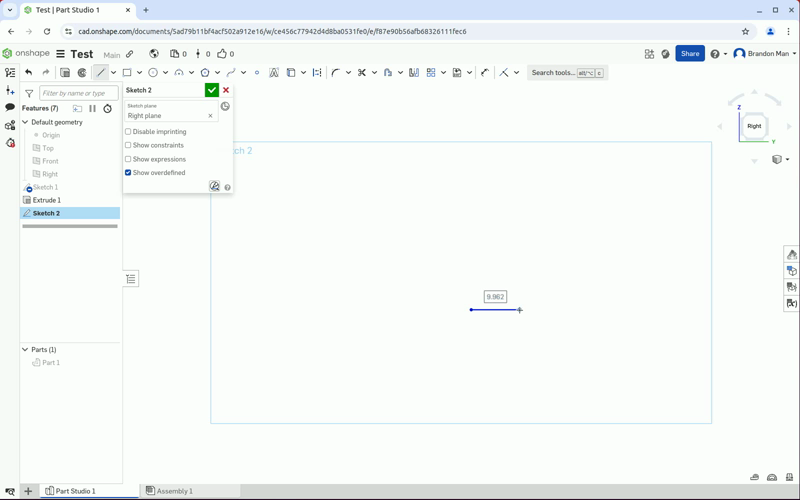
mouse_move(519, 170)
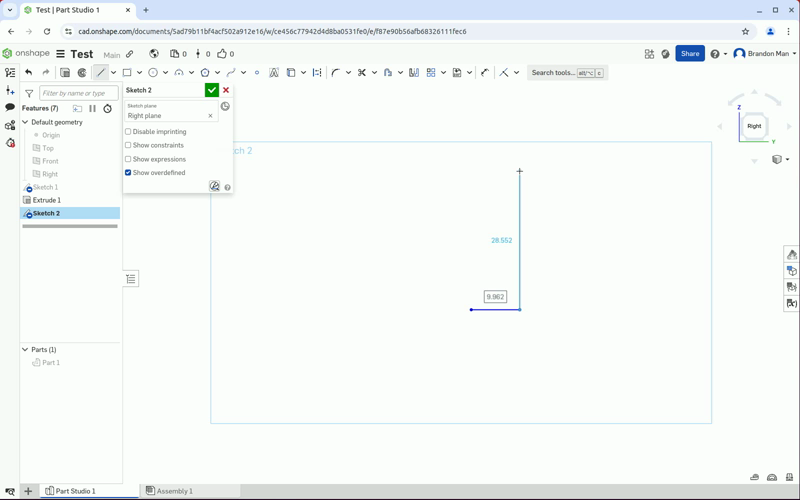
click(519, 170)
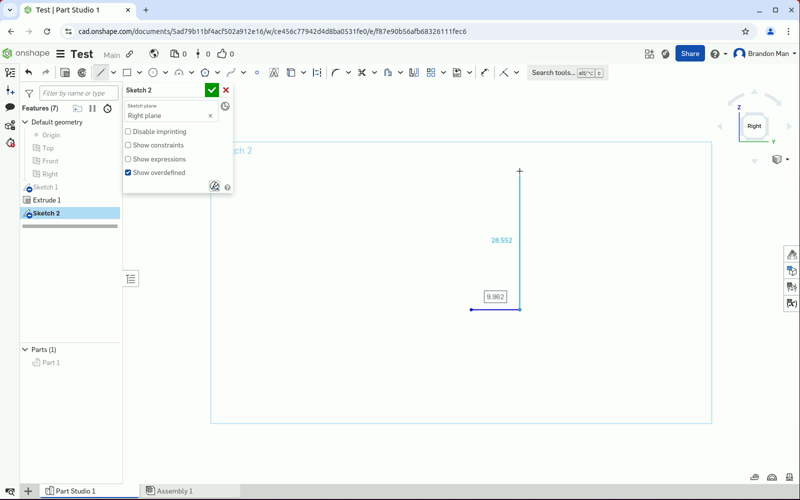
key_up(shift)
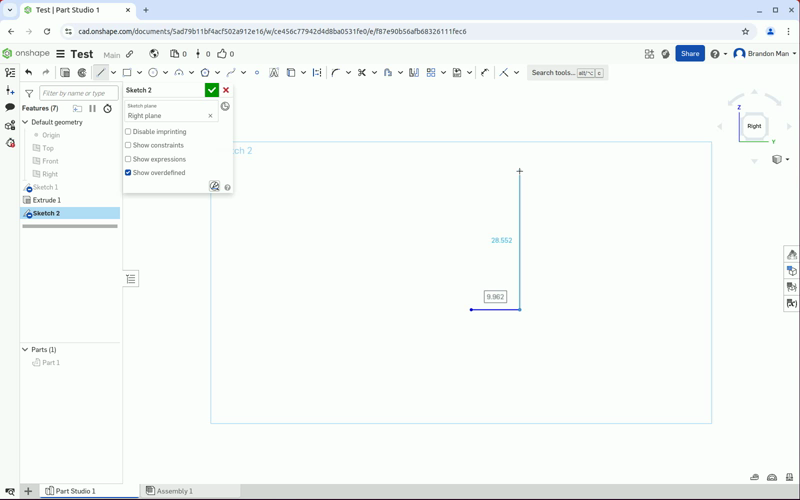
key_down(shift)
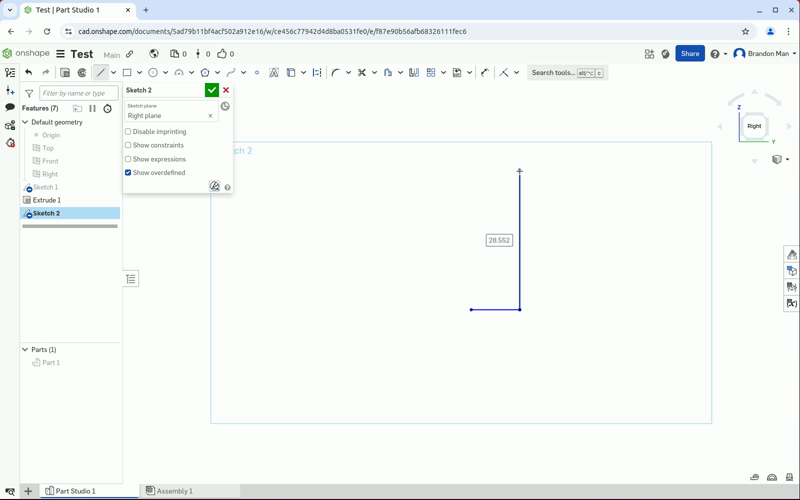
mouse_move(549, 170)
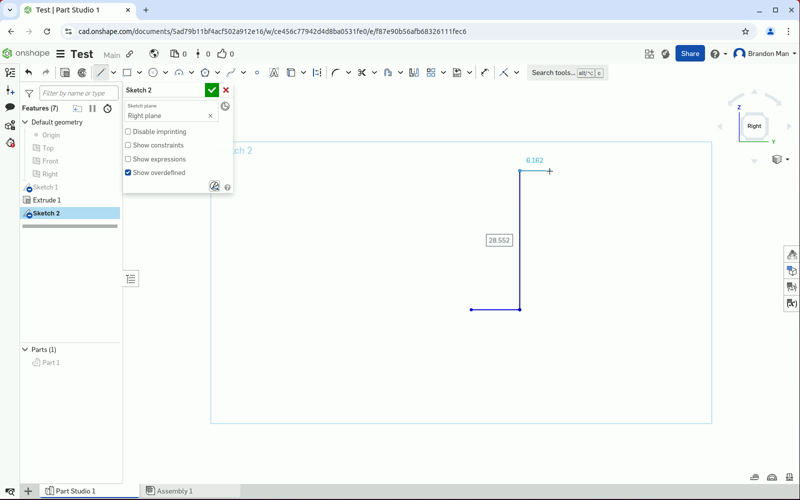
mouse_move(471, 170)
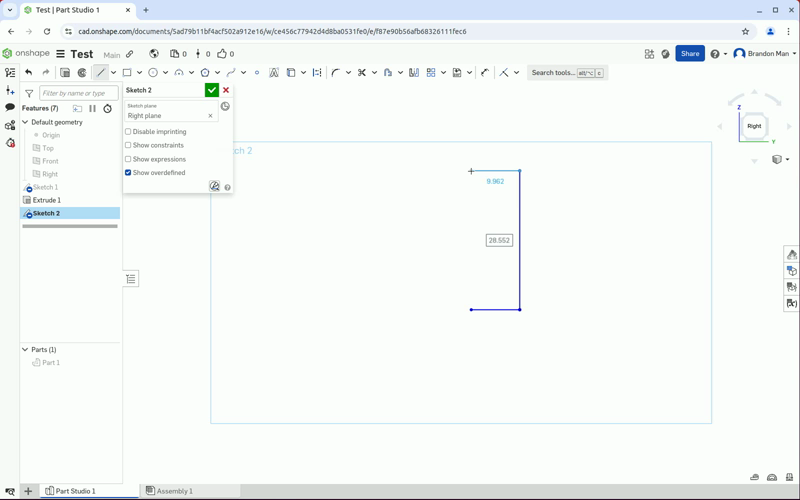
click(471, 170)
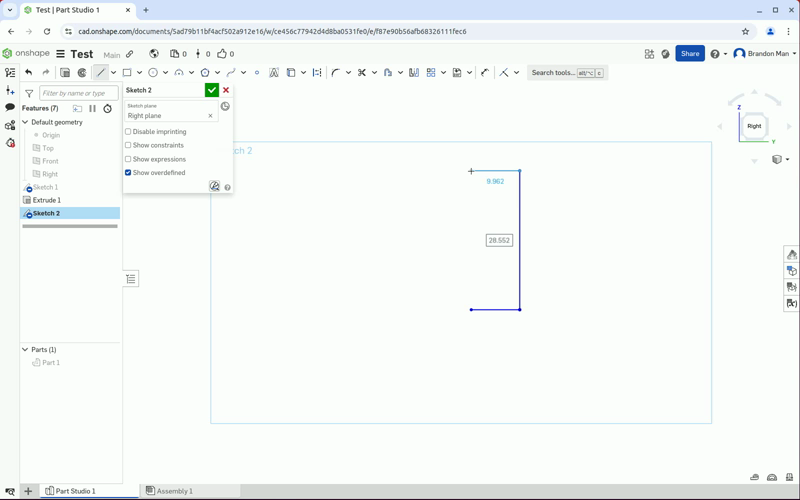
key_up(shift)
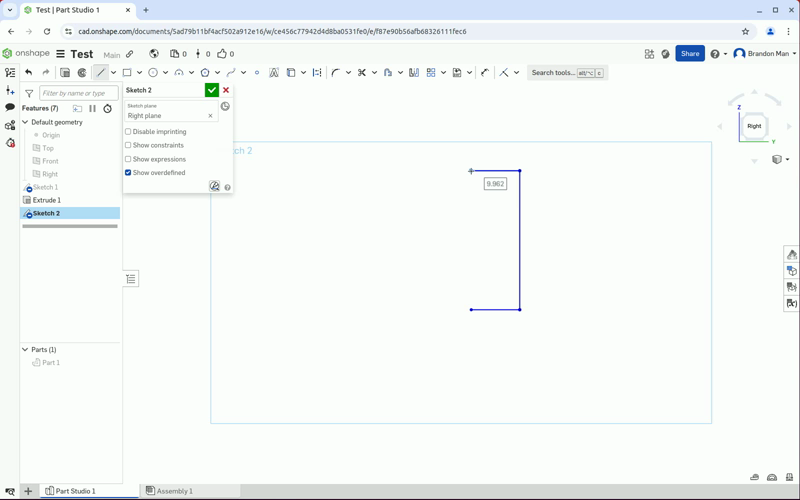
key_down(shift)
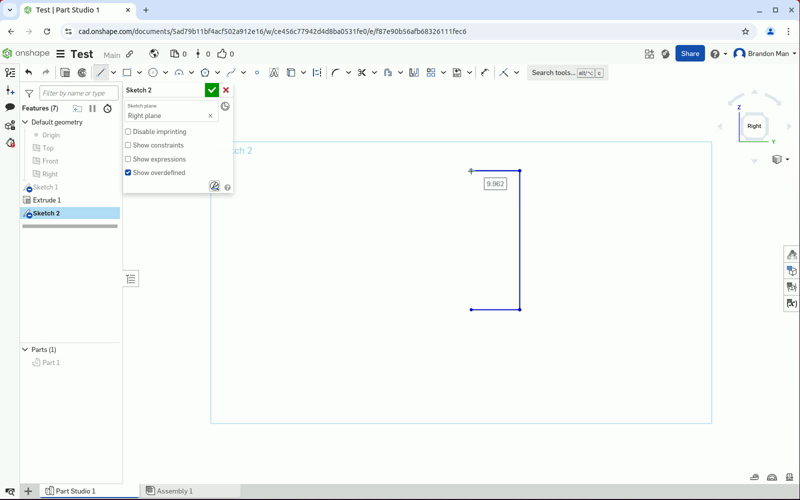
mouse_move(471, 309)
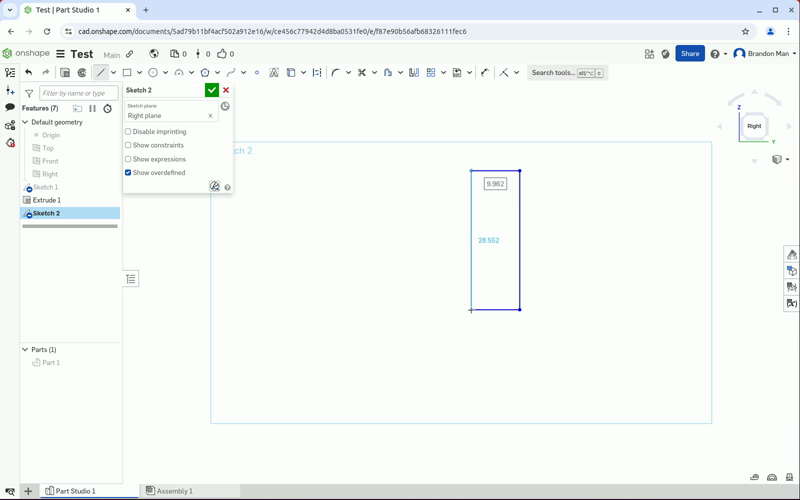
key_up(shift)
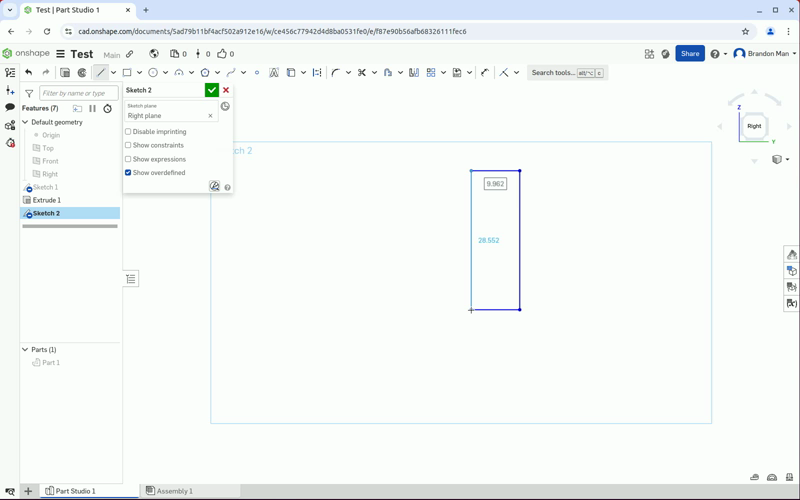
click(471, 309)
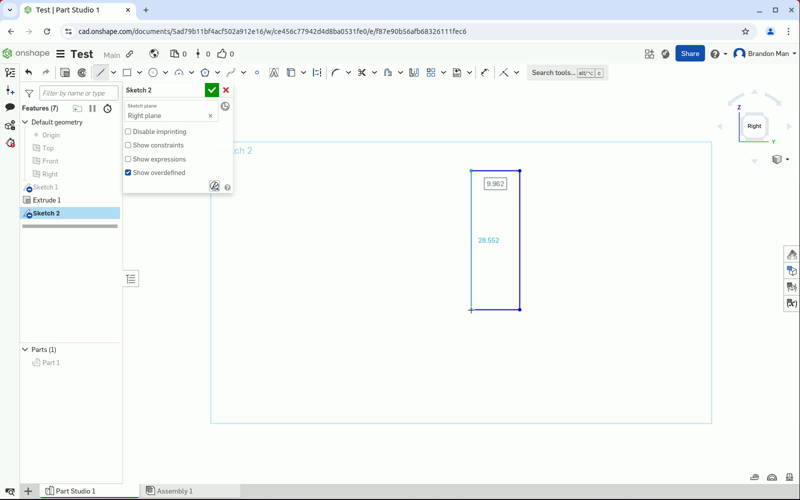
key(esc)
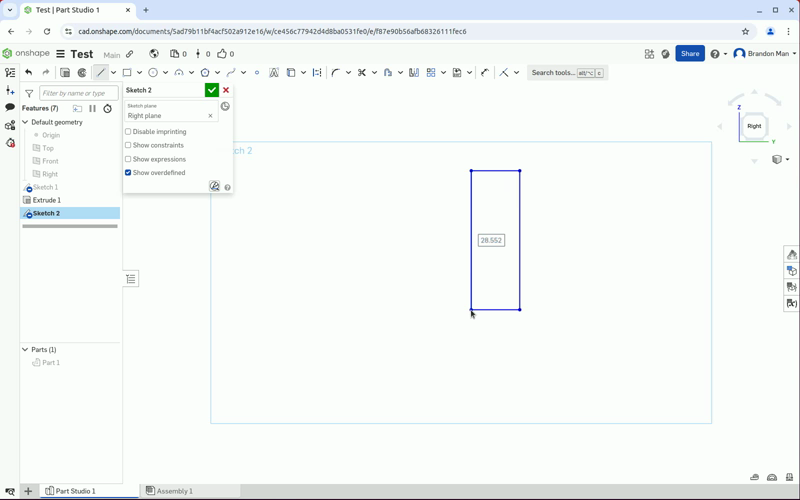
mouse_move(481, 194)
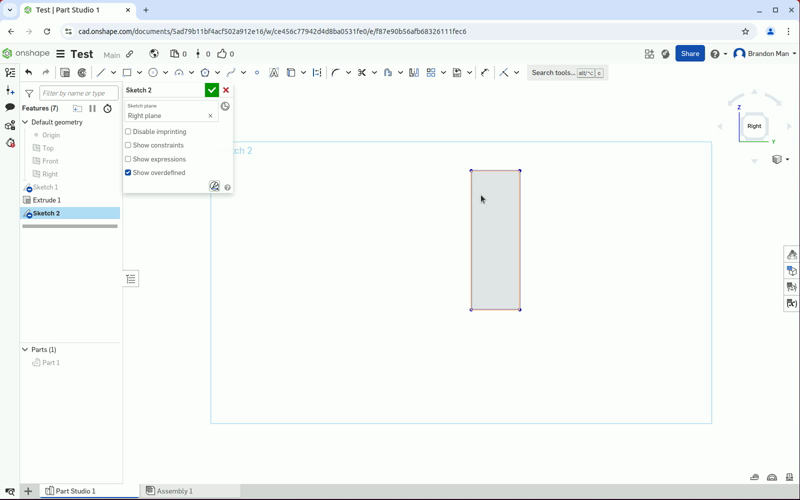
click(481, 194)
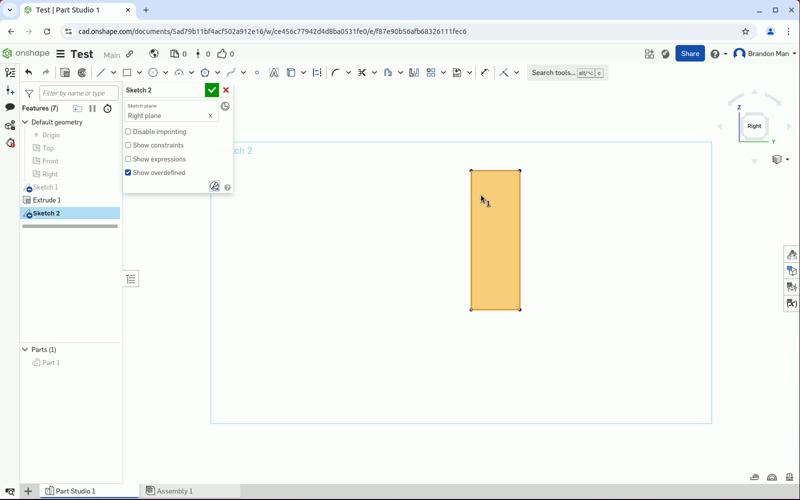
mouse_move(73, 352)
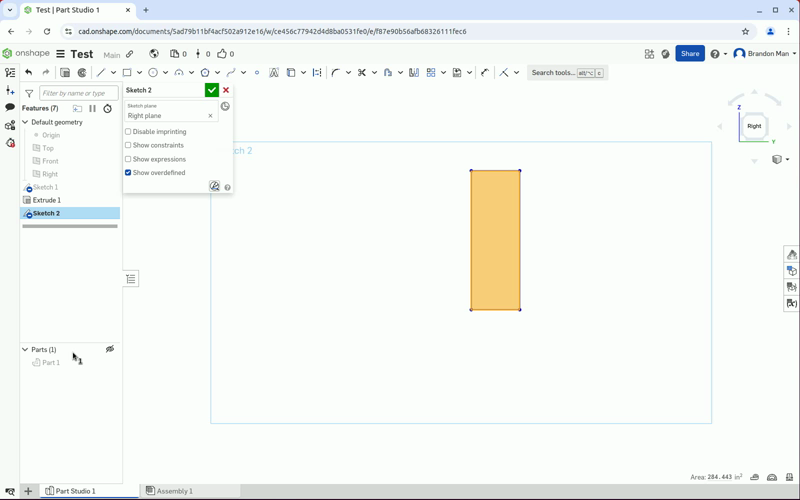
key(shift+y)
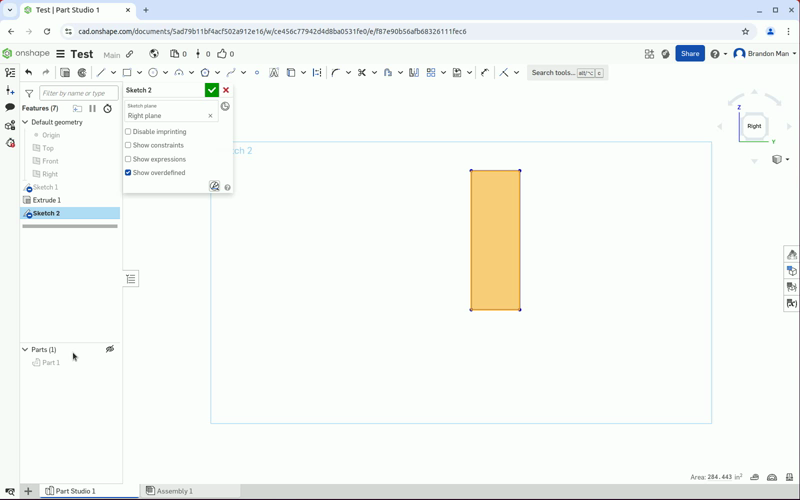
key(shift+e)
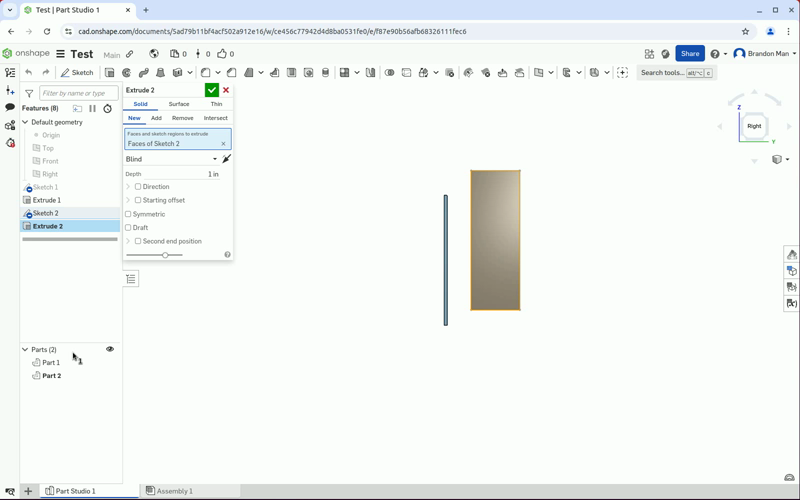
mouse_move(143, 106)
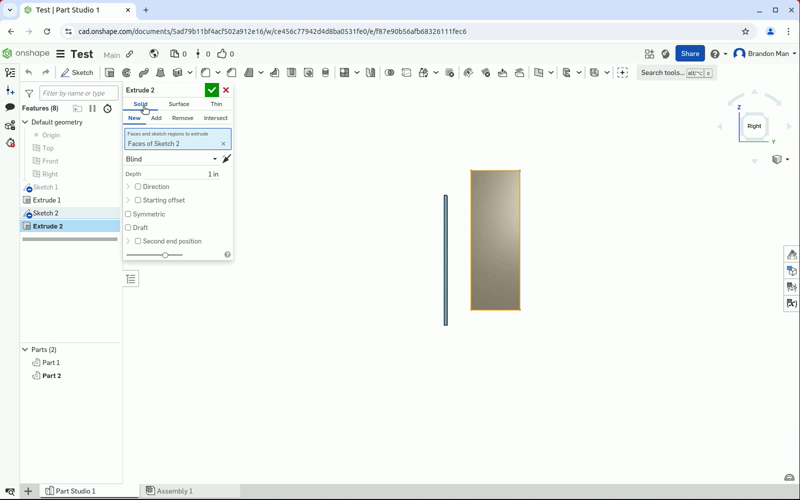
click(143, 106)
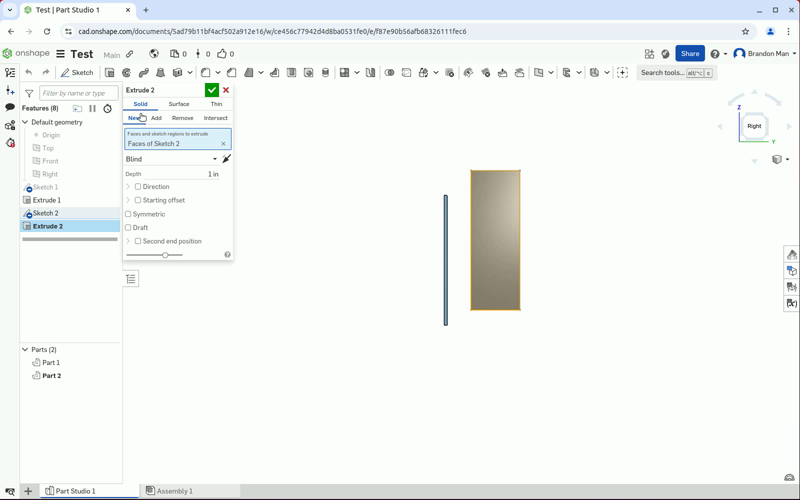
mouse_move(137, 120)
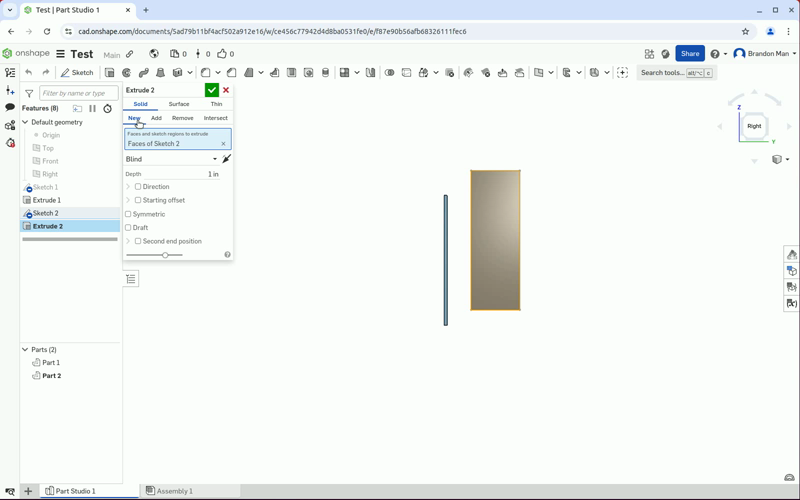
click(137, 120)
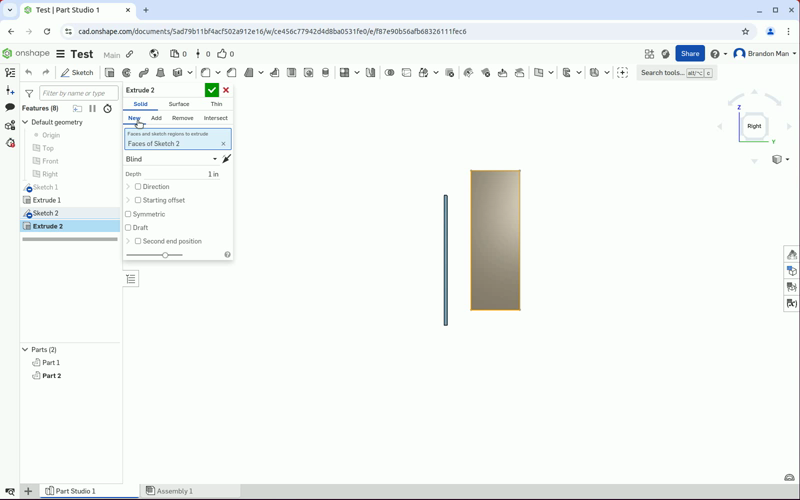
key(tab, 4)
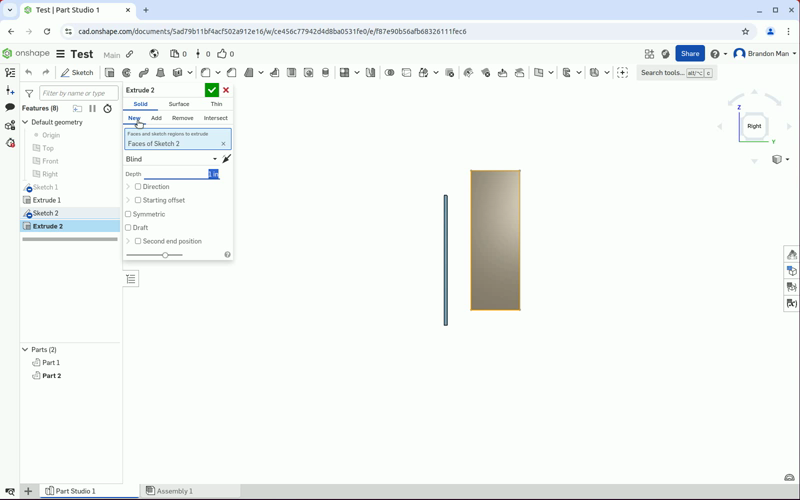
text(8.906)
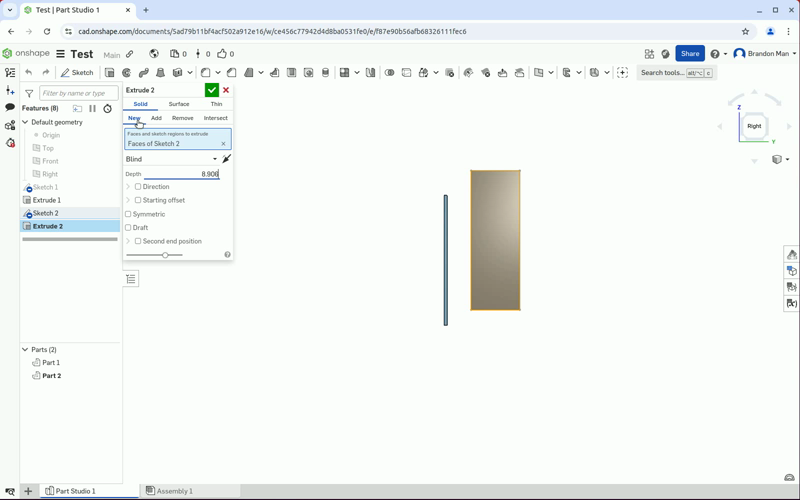
key(enter)
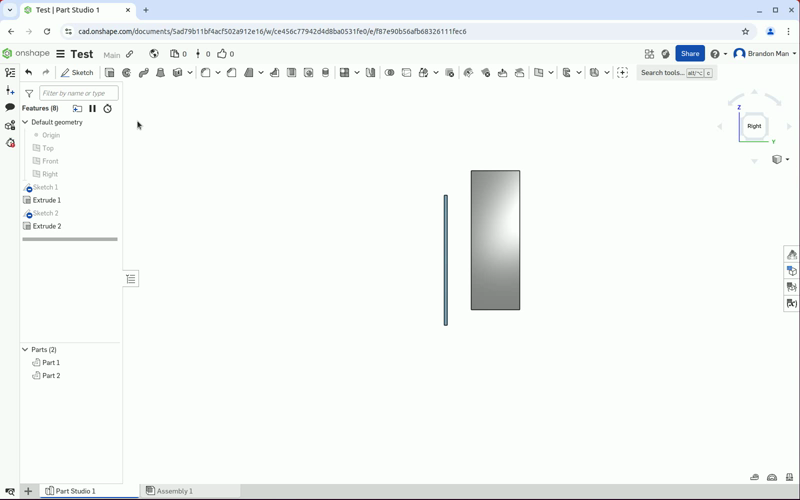
key(shift+h)
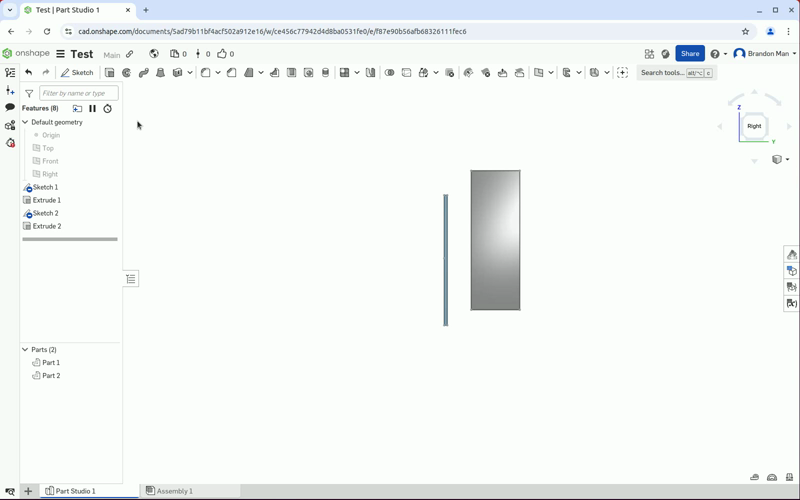
key(shift+h)
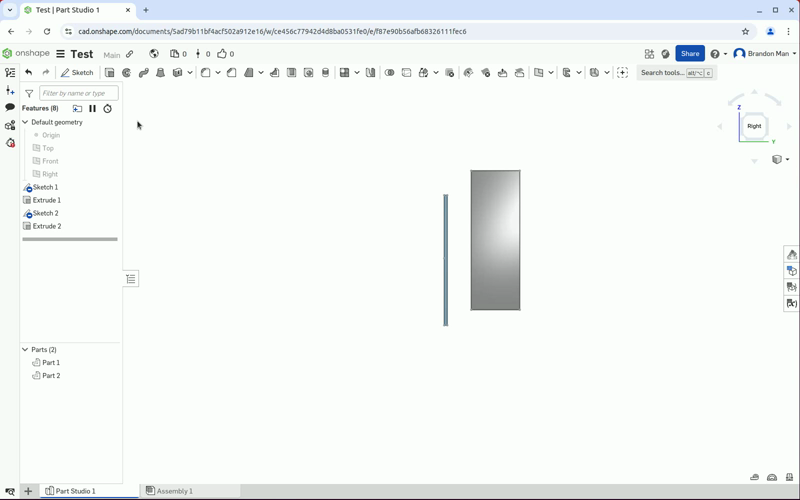
key(shift+7)
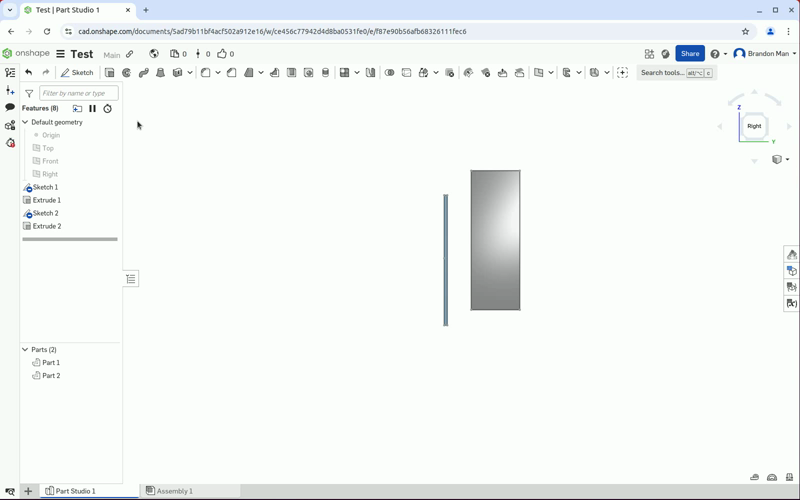
key(right, 2)
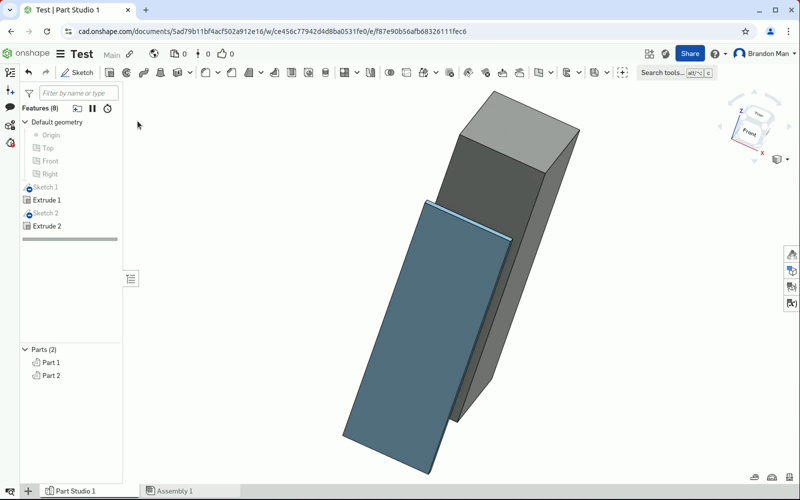
key(down, 2)
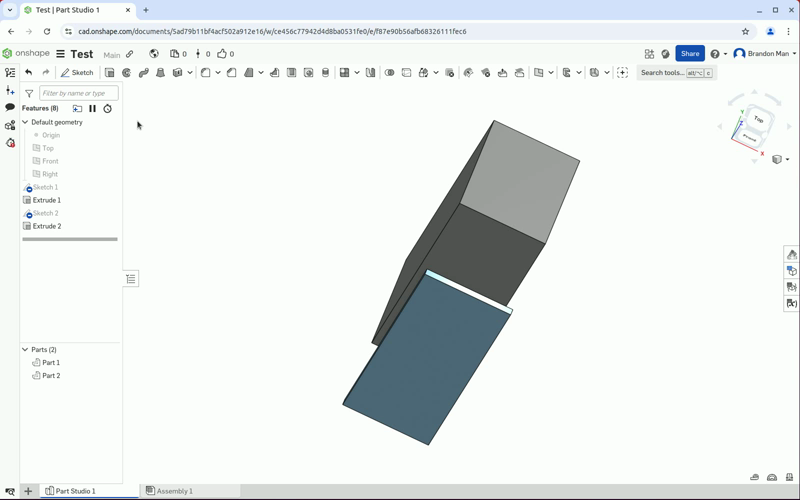
key(up, 2)
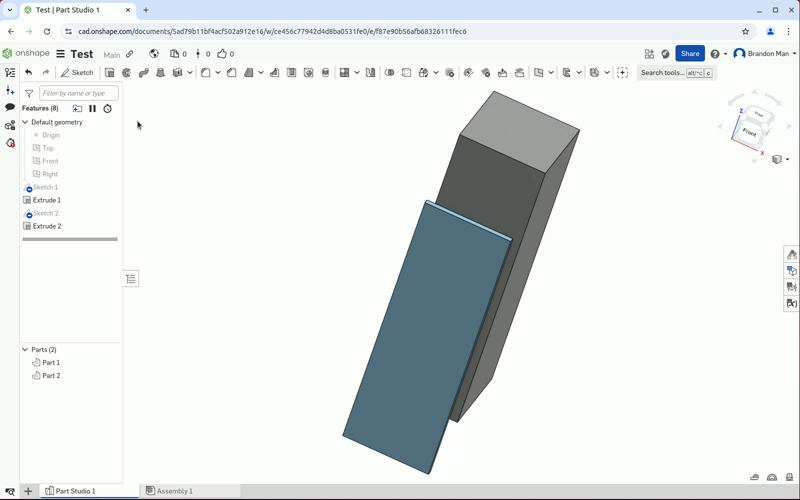
key(left, 2)
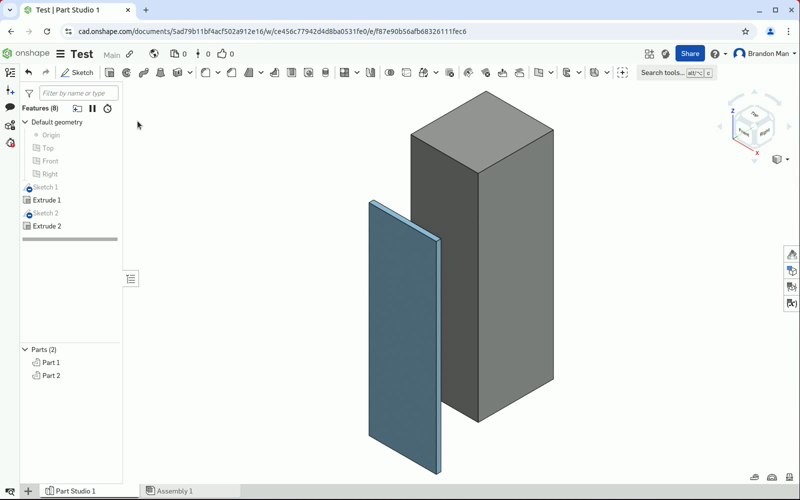
mouse_move(73, 189)
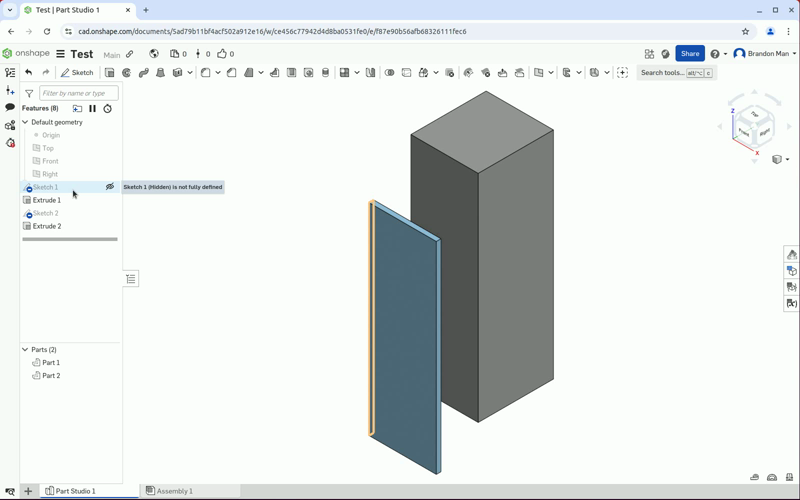
click(73, 189)